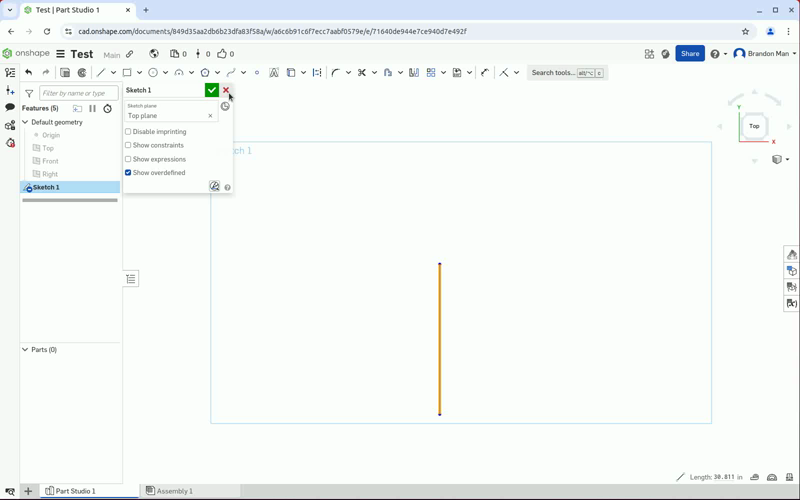
key(shift+h)
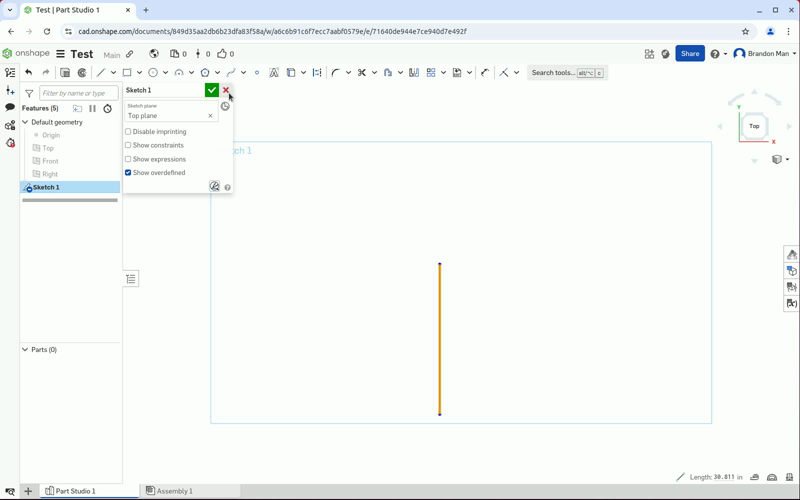
key(shift+s)
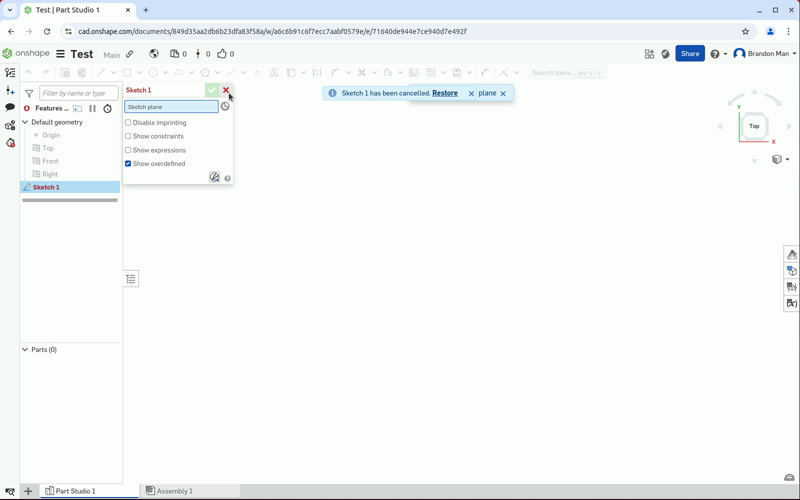
mouse_move(73, 150)
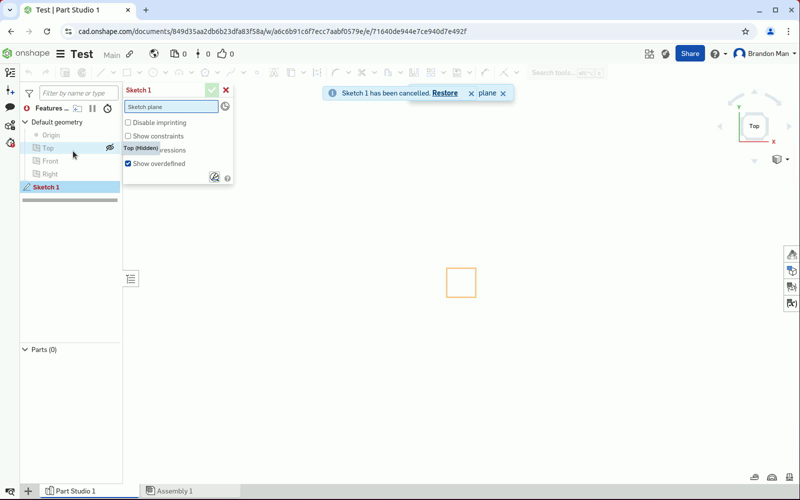
click(73, 150)
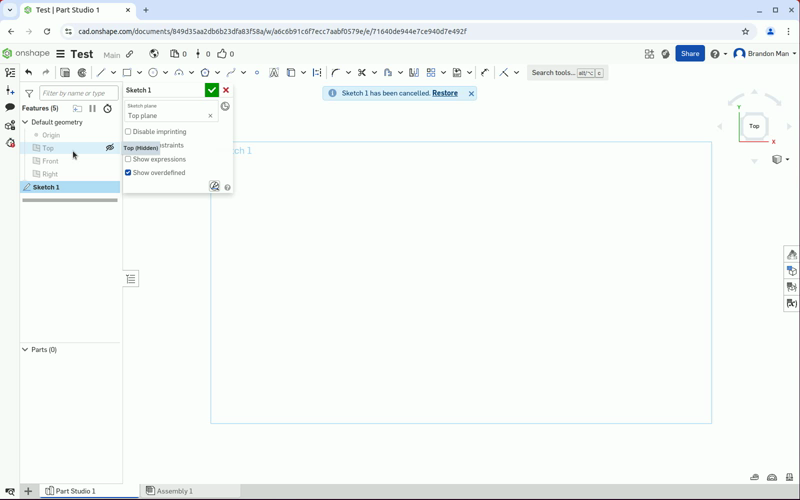
mouse_move(73, 352)
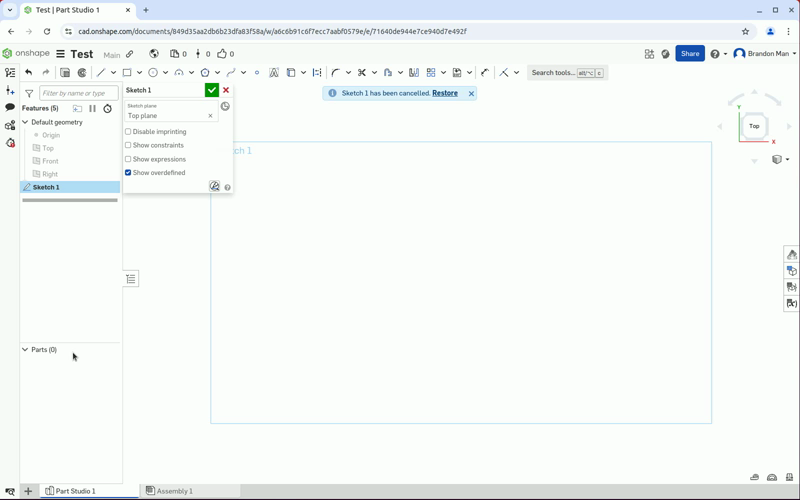
key(y)
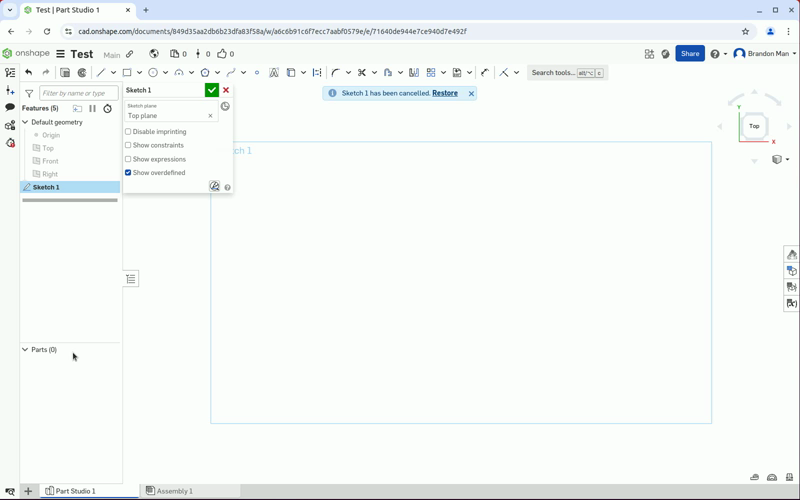
key(c)
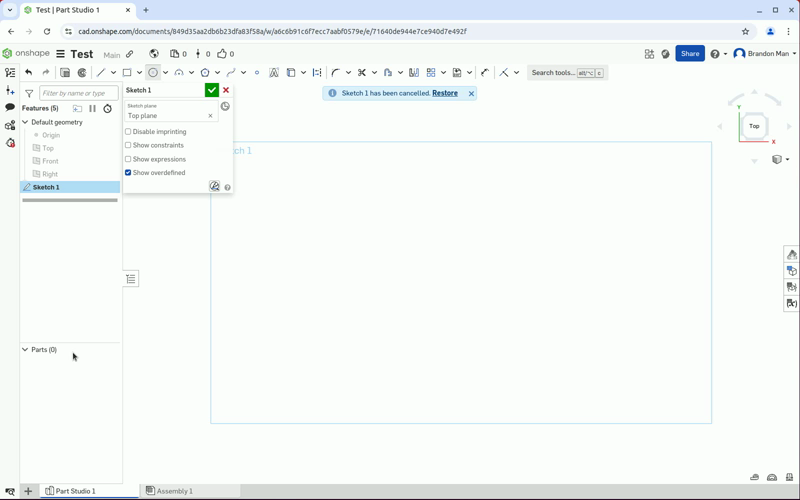
key_down(shift)
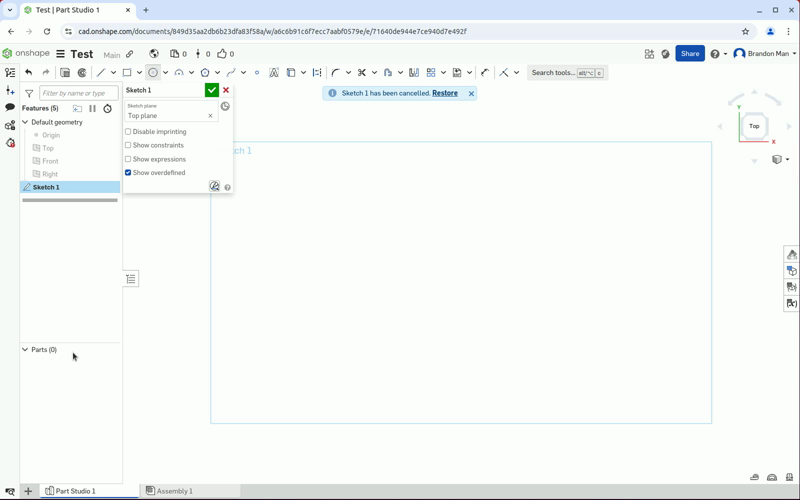
mouse_move(410, 316)
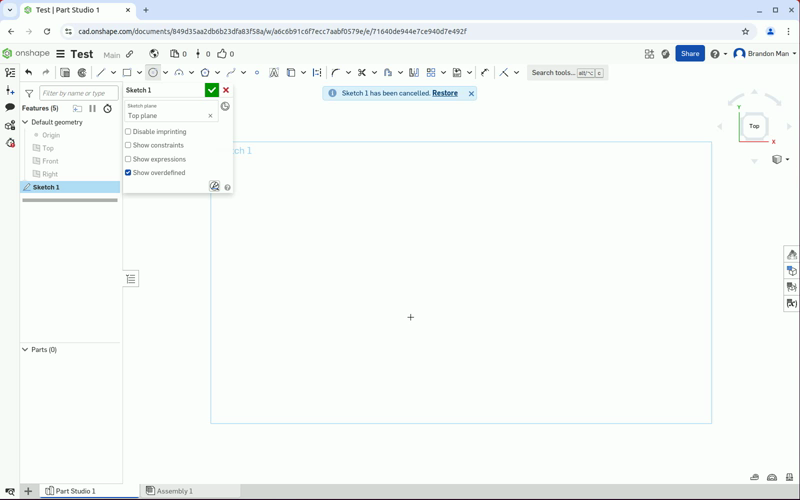
click(410, 316)
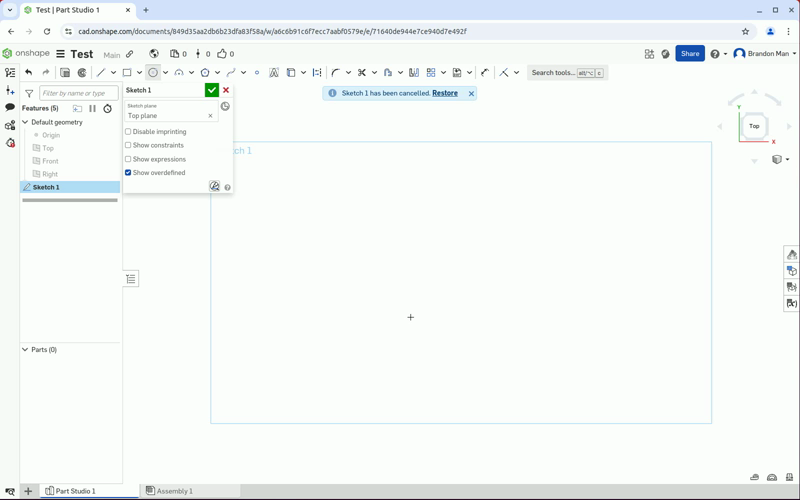
key_up(shift)
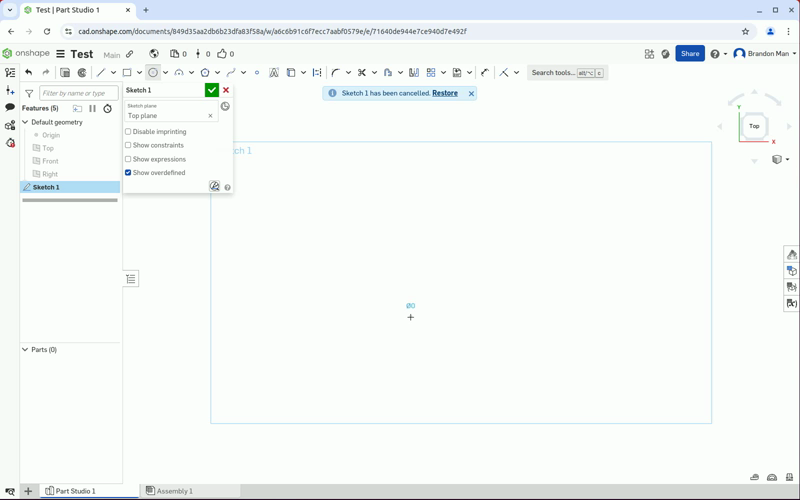
mouse_move(473, 316)
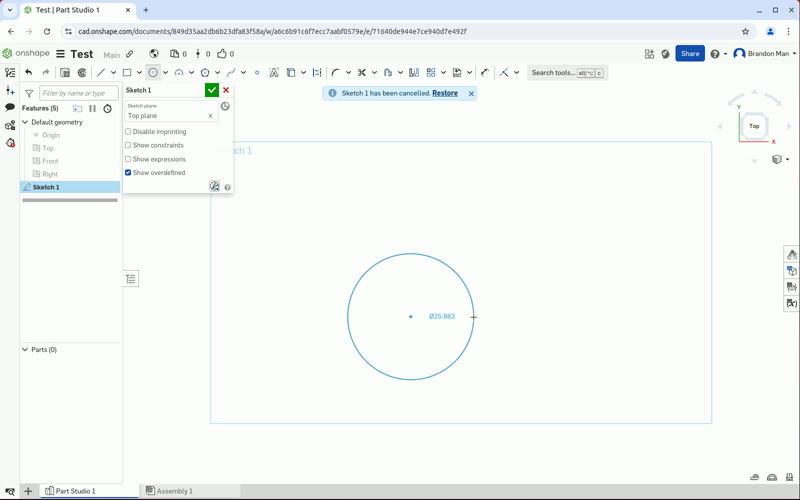
click(473, 316)
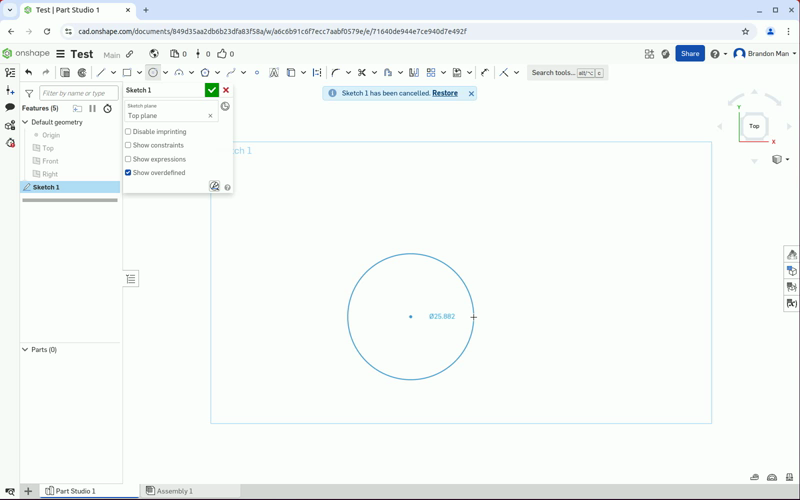
key(esc)
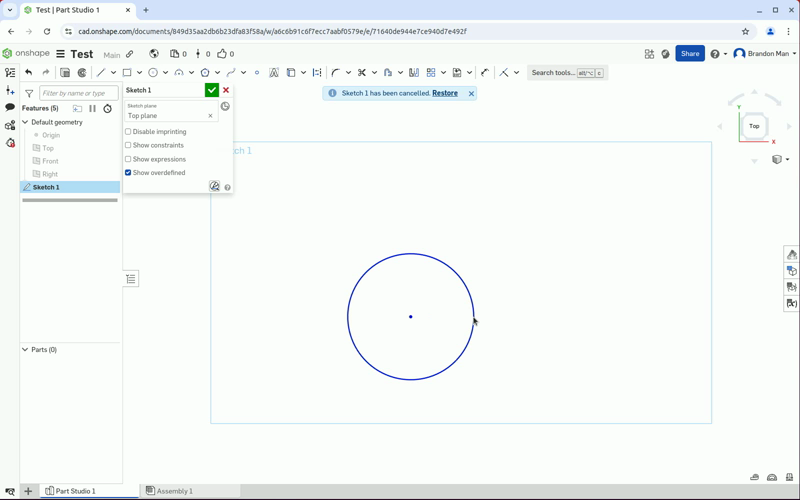
mouse_move(436, 342)
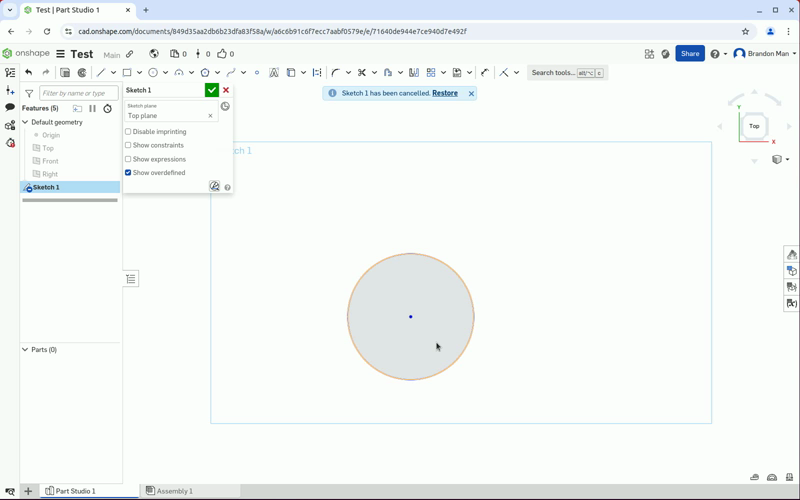
click(436, 342)
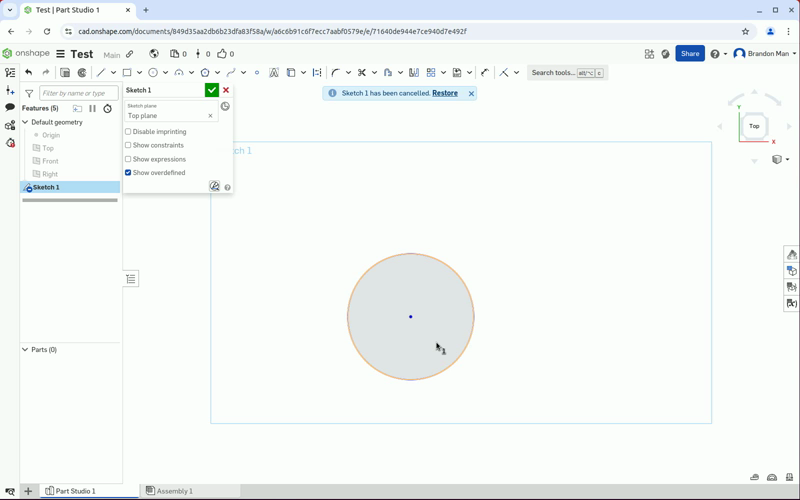
mouse_move(73, 352)
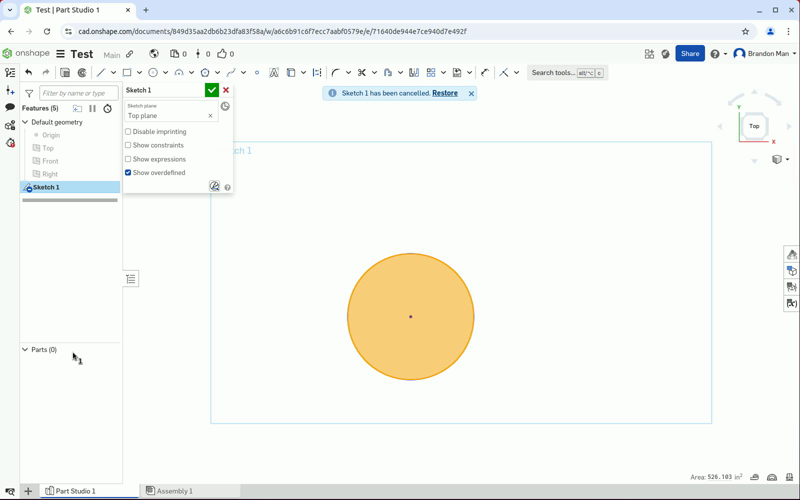
key(shift+y)
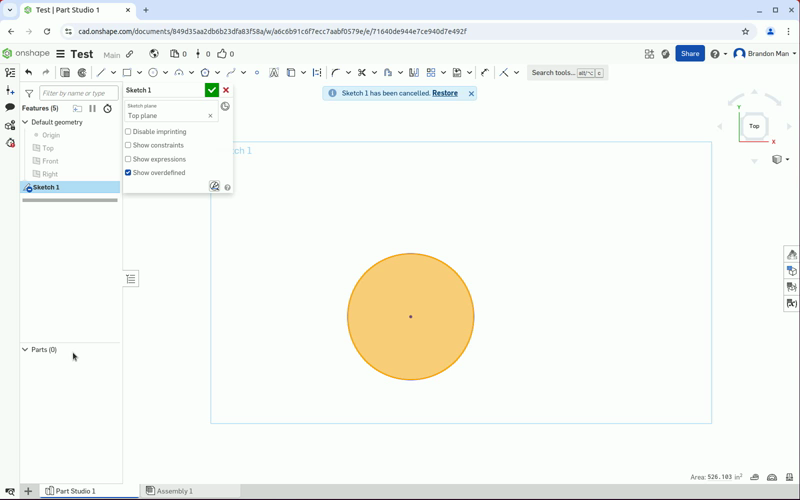
key(shift+e)
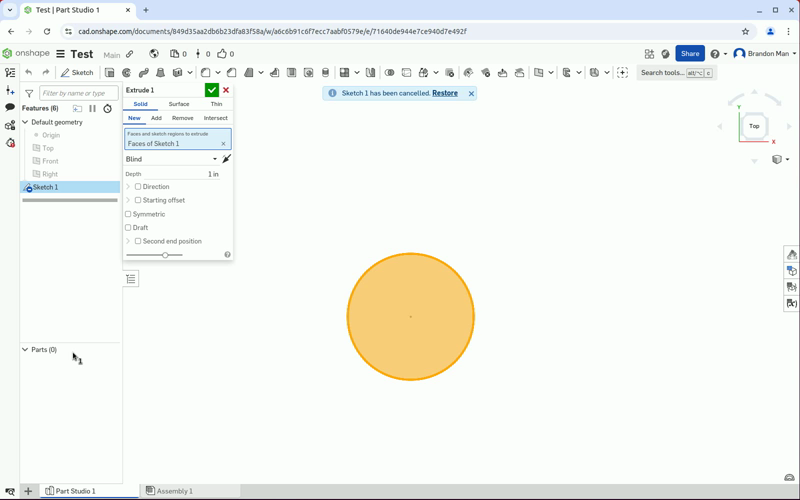
mouse_move(143, 106)
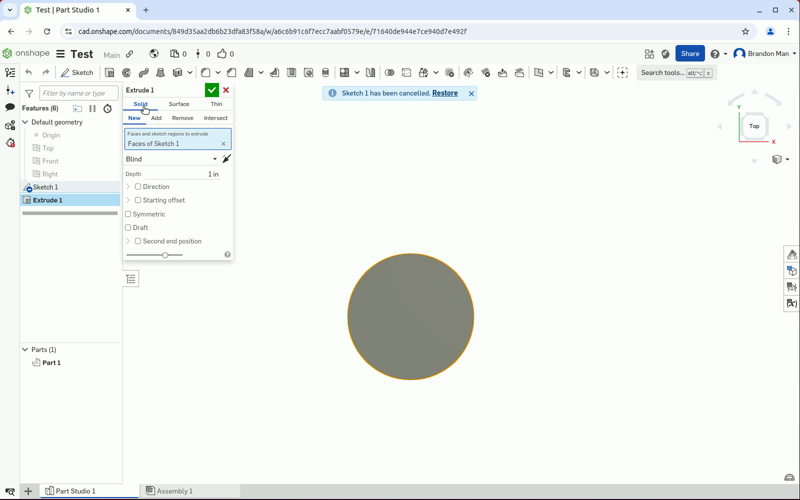
click(143, 106)
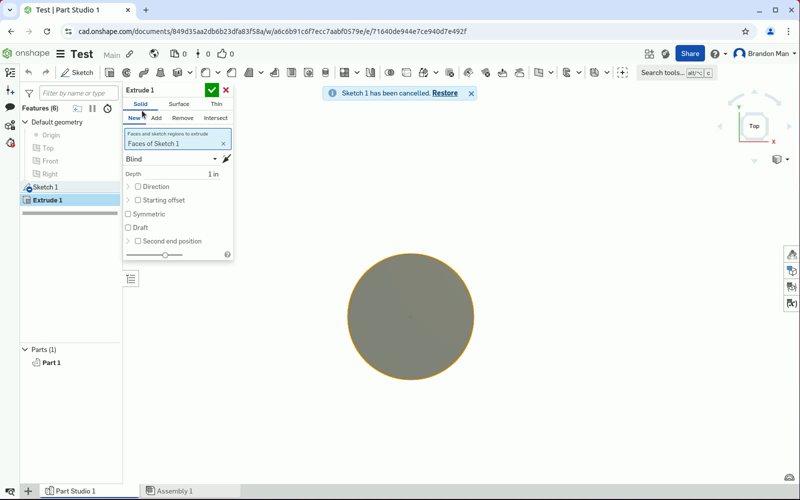
mouse_move(137, 120)
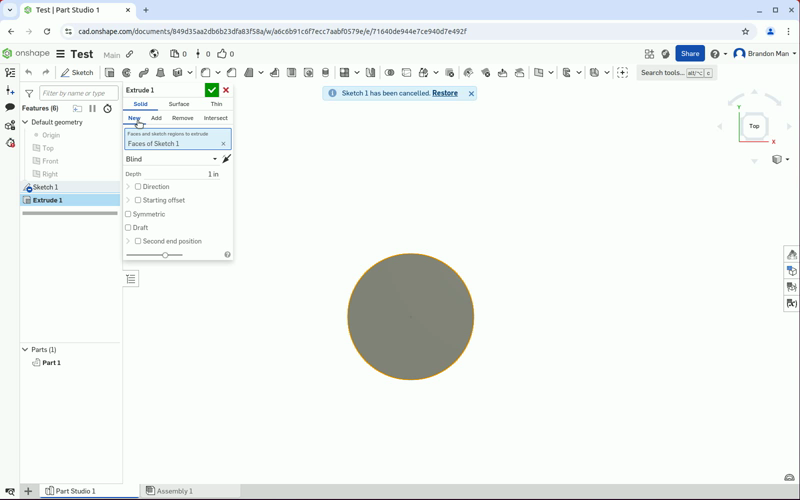
click(137, 120)
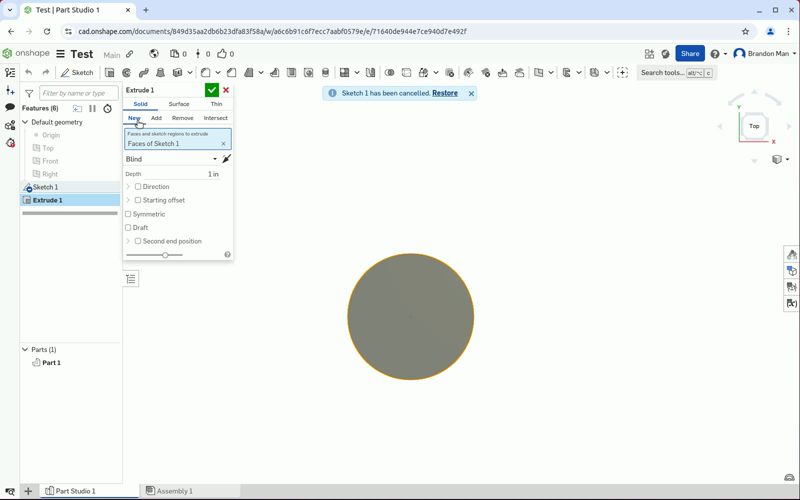
key(tab, 4)
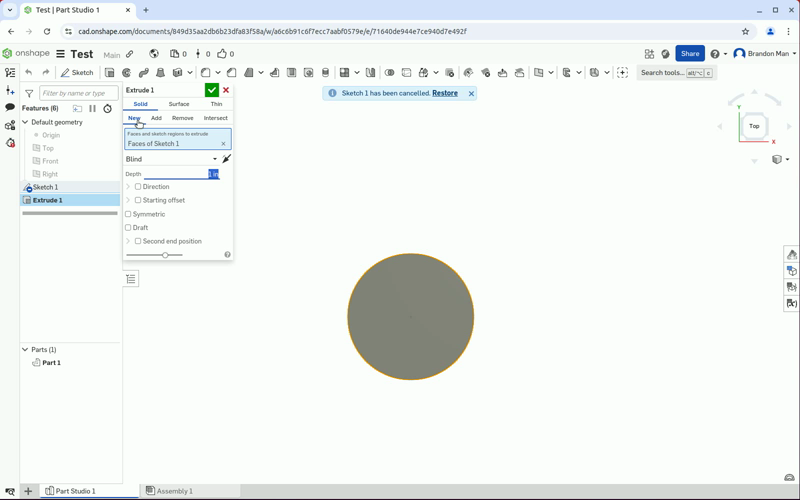
text(4.574)
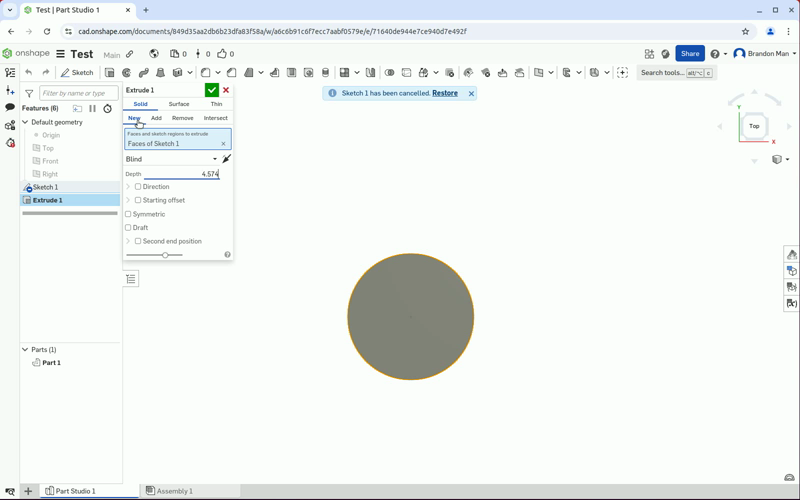
key(enter)
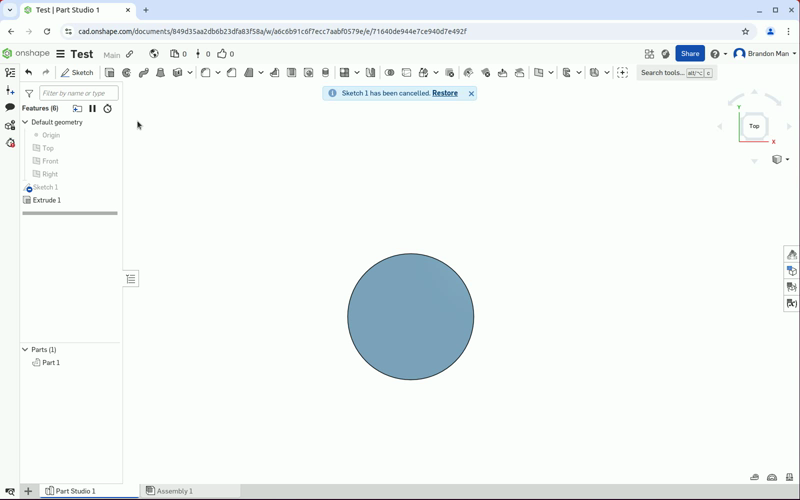
key(shift+h)
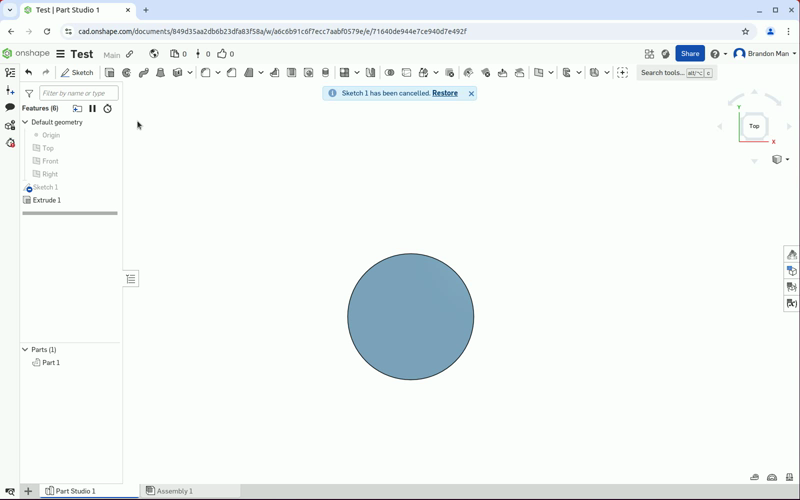
key(shift+h)
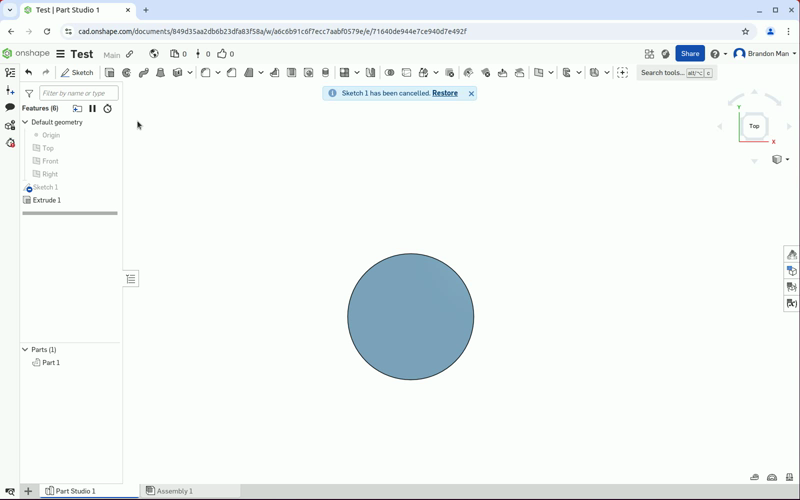
mouse_move(73, 189)
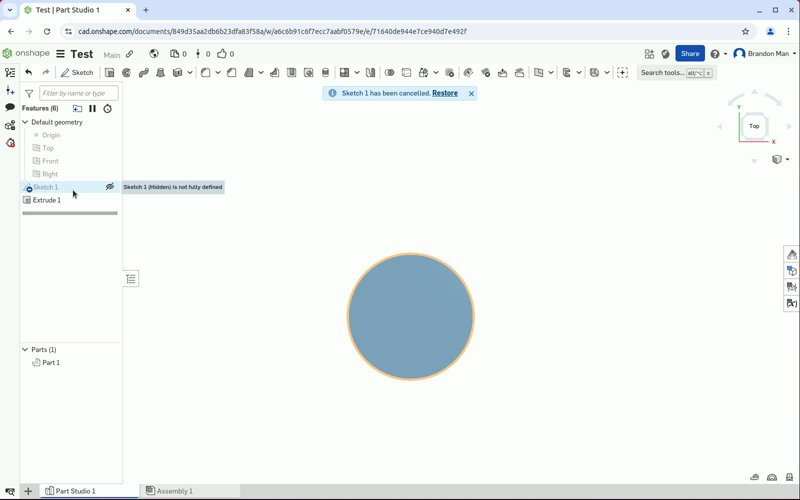
click(73, 189)
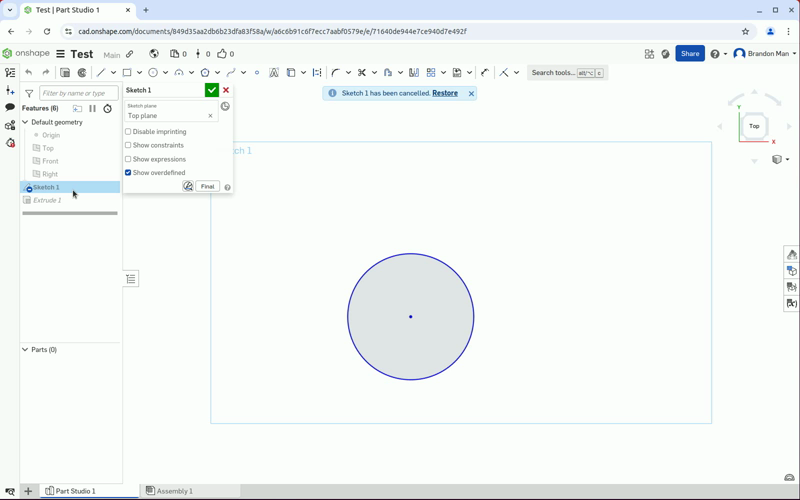
mouse_move(229, 92)
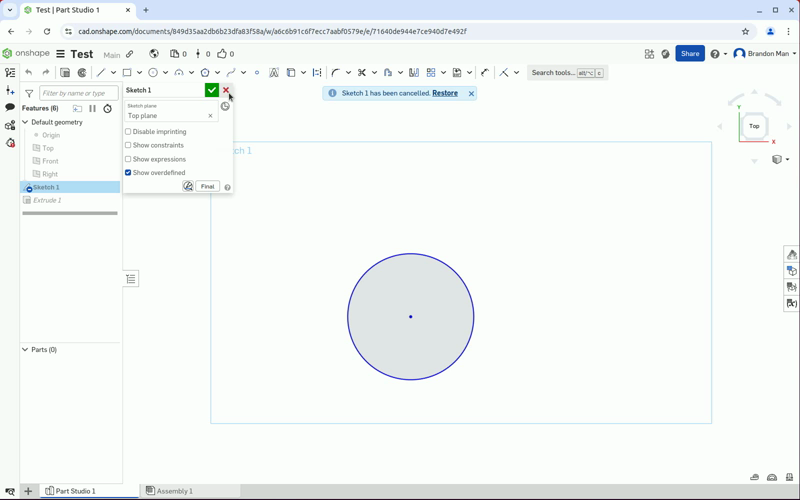
click(229, 92)
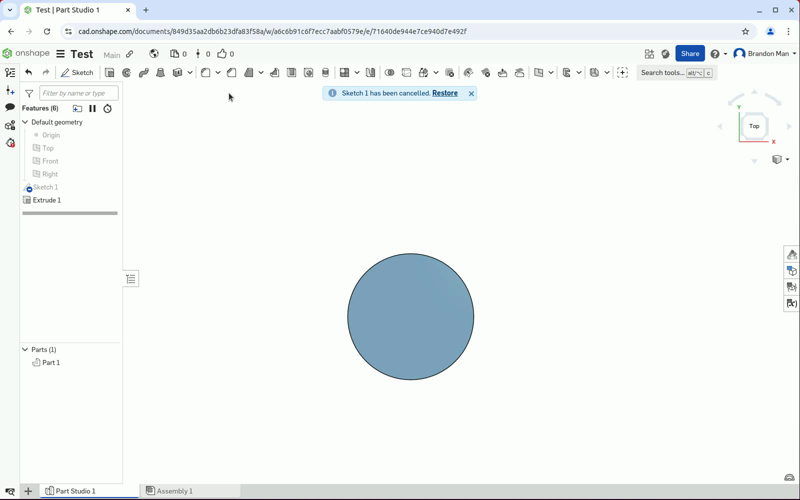
mouse_move(541, 75)
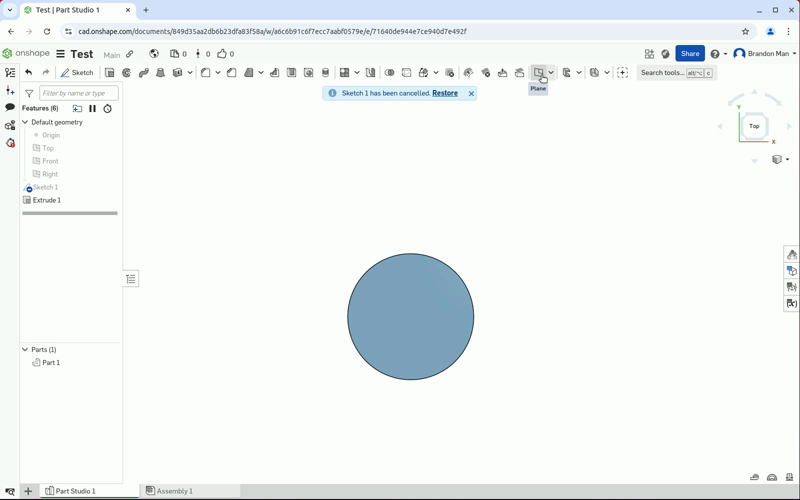
click(541, 75)
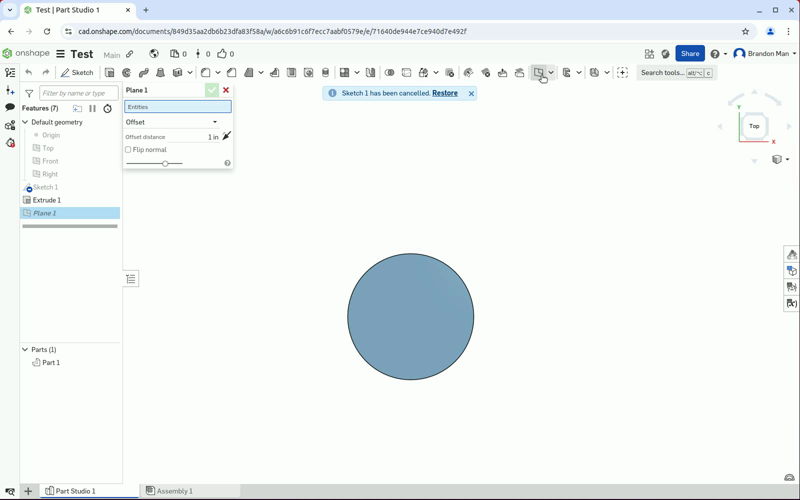
mouse_move(73, 150)
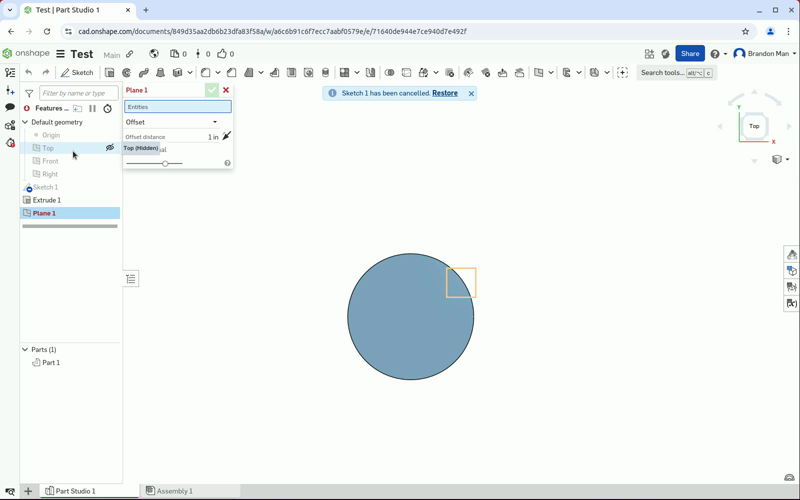
click(73, 150)
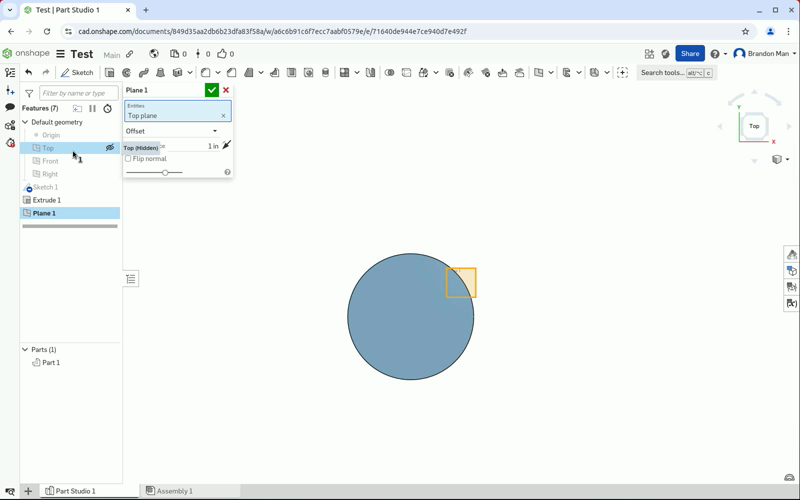
key(tab, 2)
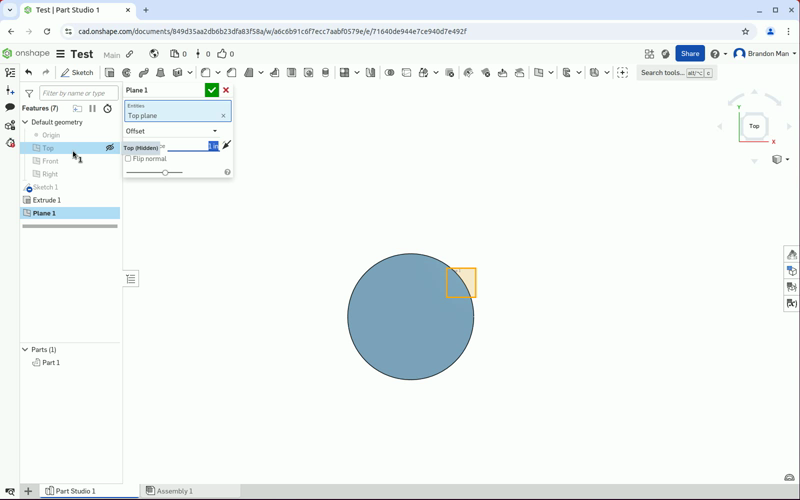
text(4.56)
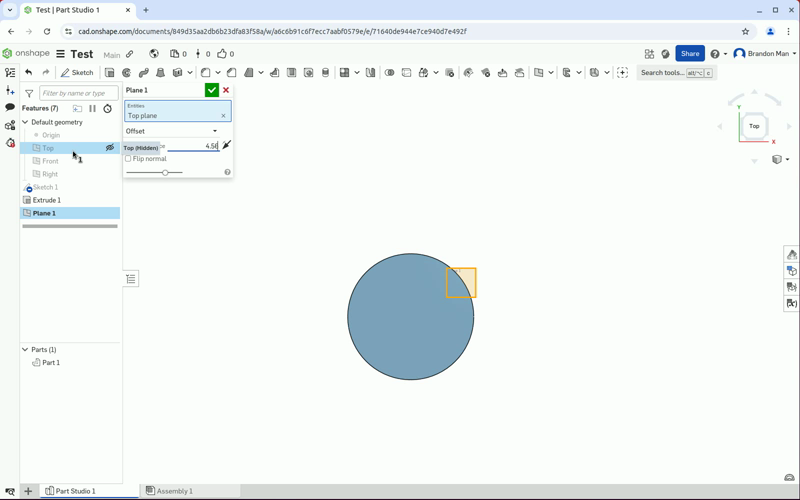
key(enter, 2)
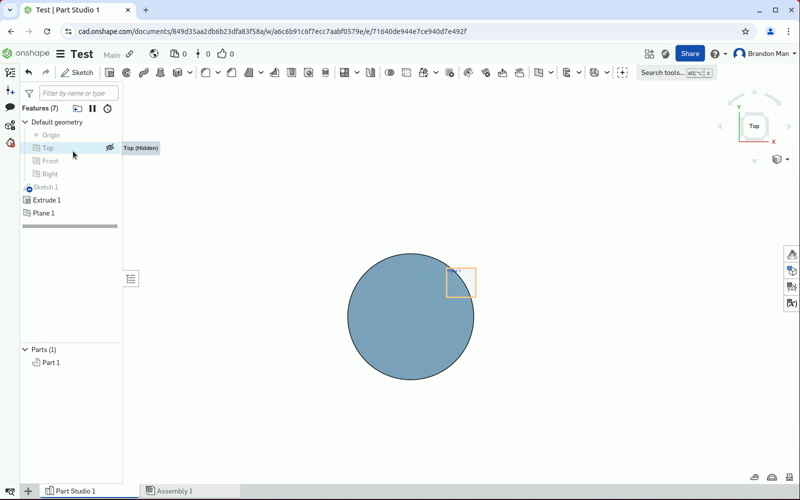
key(shift+s)
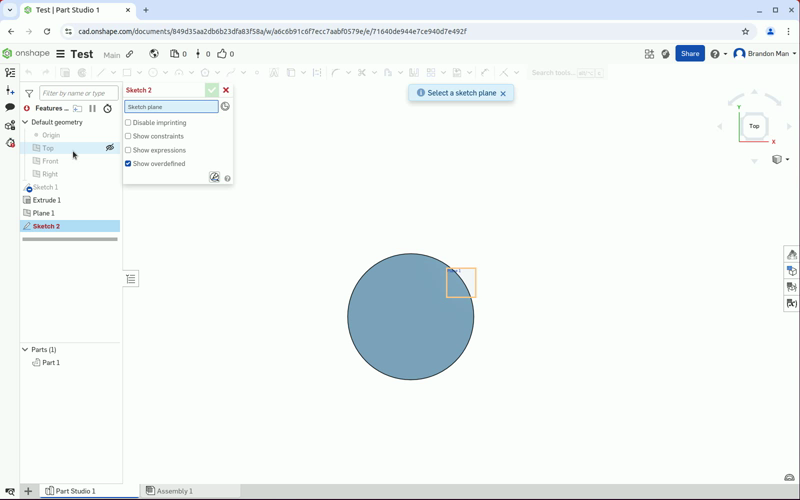
mouse_move(73, 215)
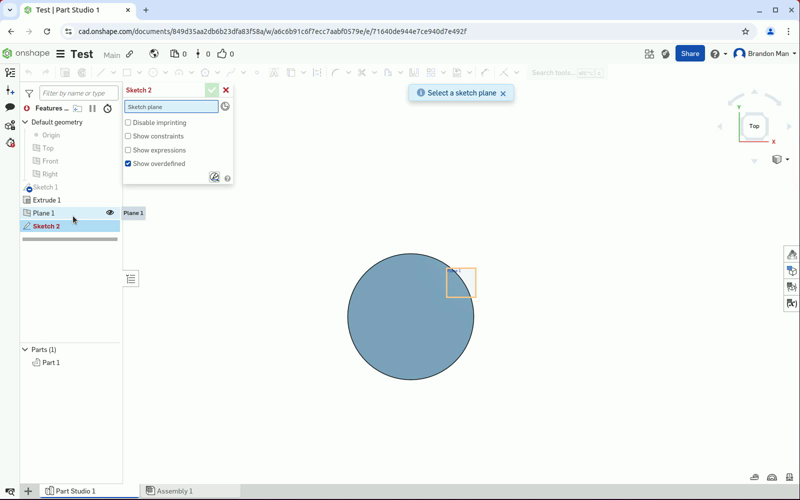
click(73, 215)
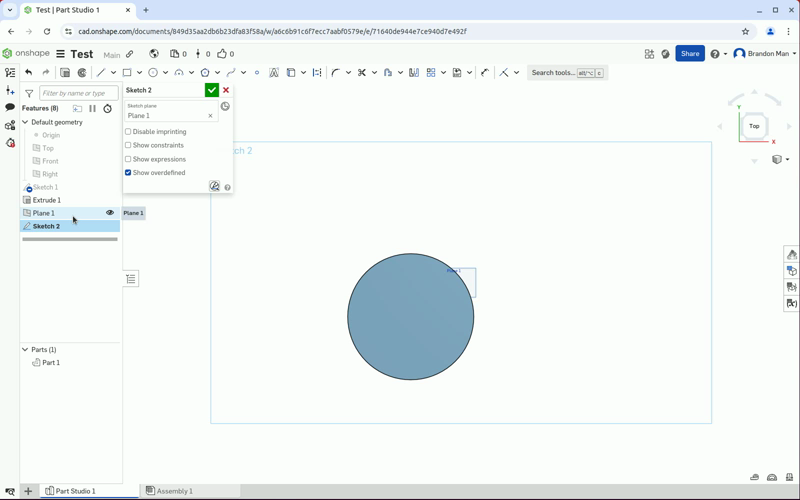
mouse_move(73, 352)
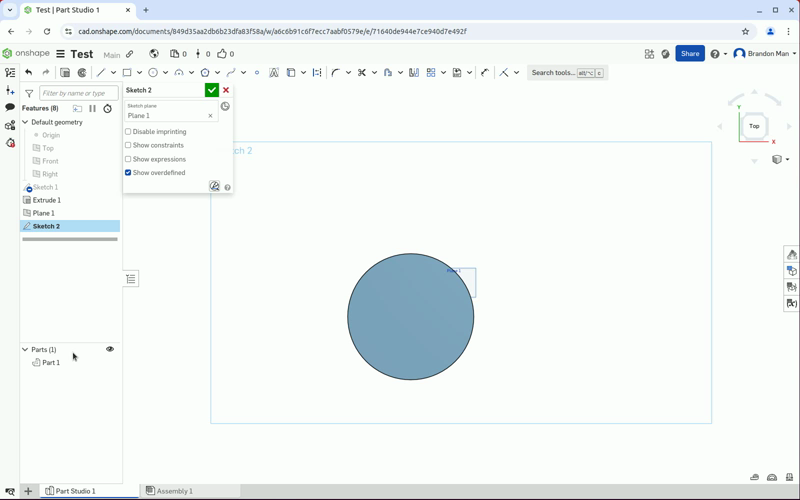
key(y)
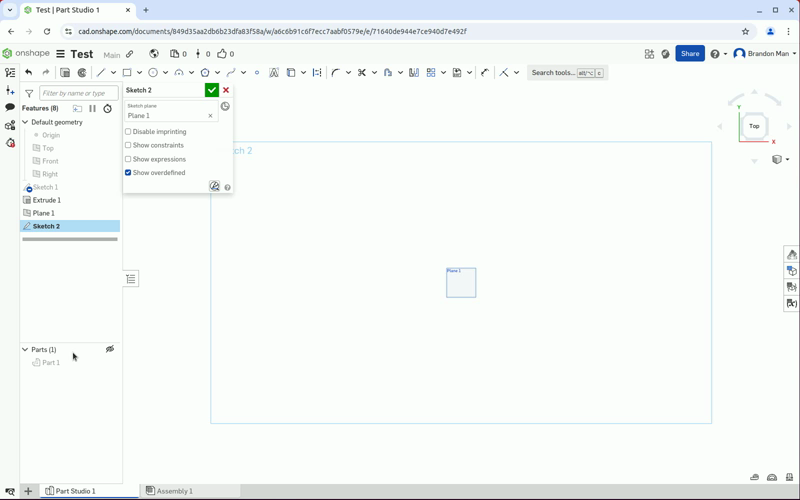
key(a)
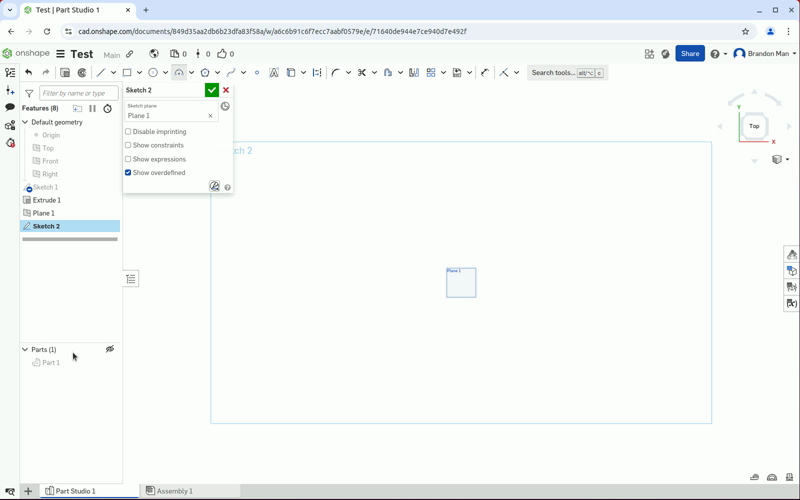
key_down(shift)
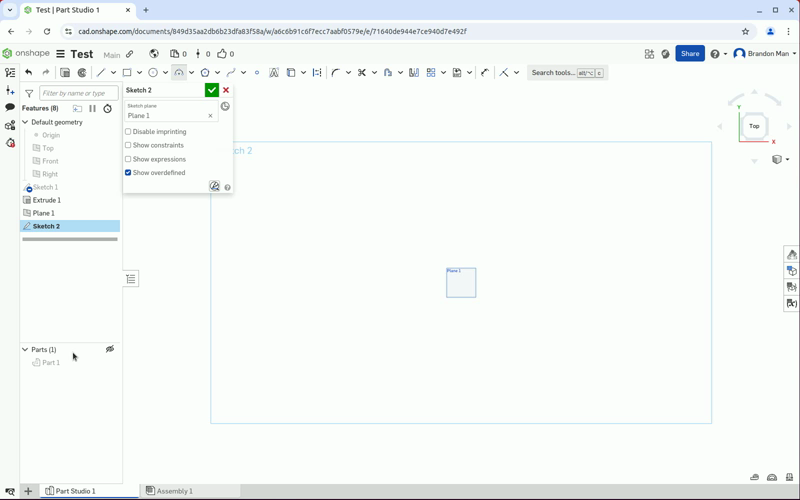
mouse_move(370, 316)
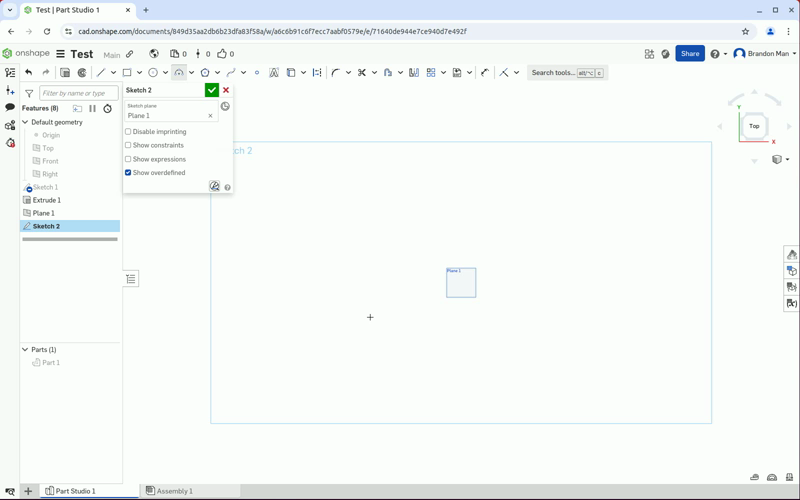
click(370, 316)
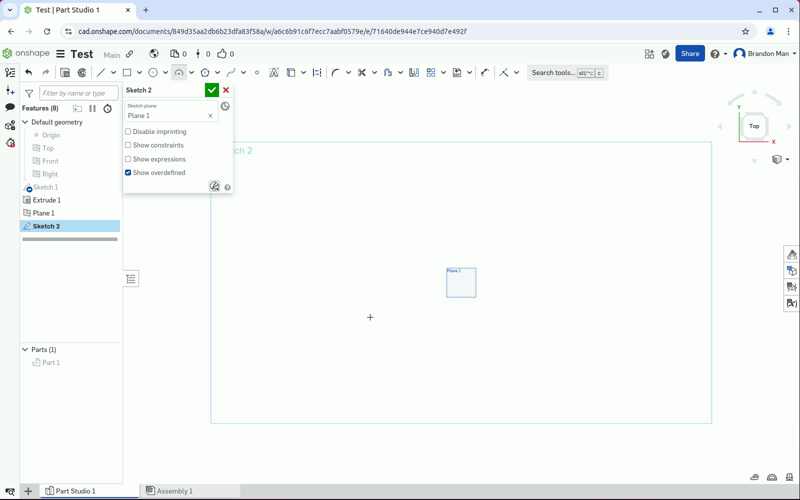
key_up(shift)
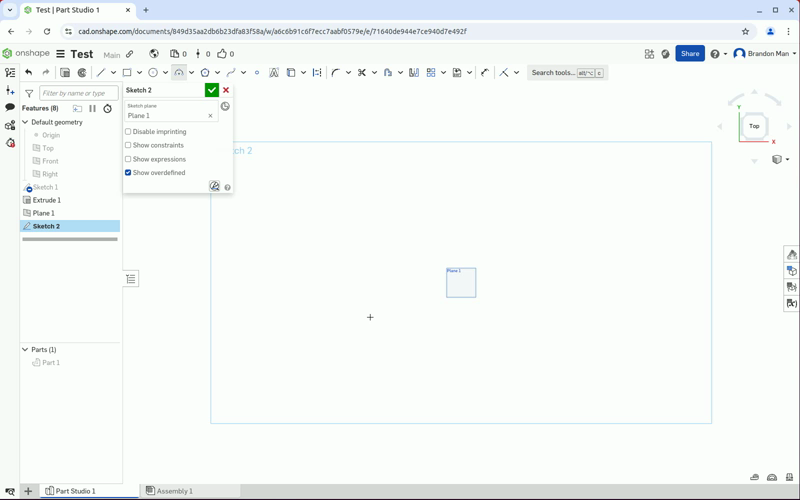
key_down(shift)
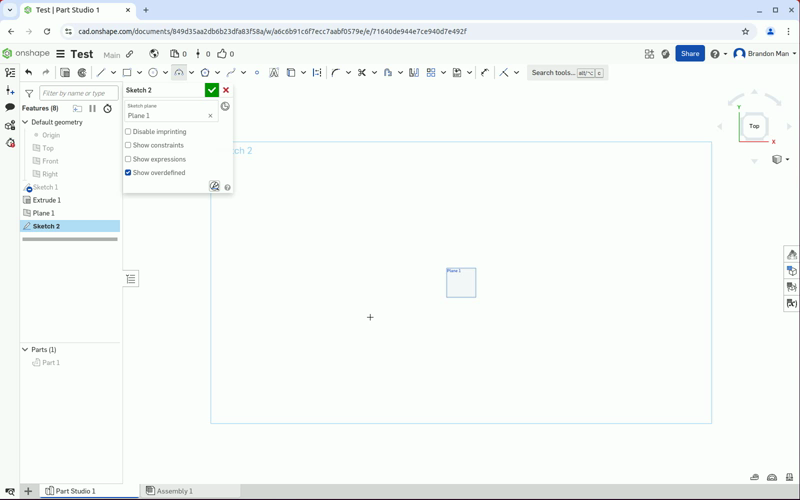
mouse_move(389, 316)
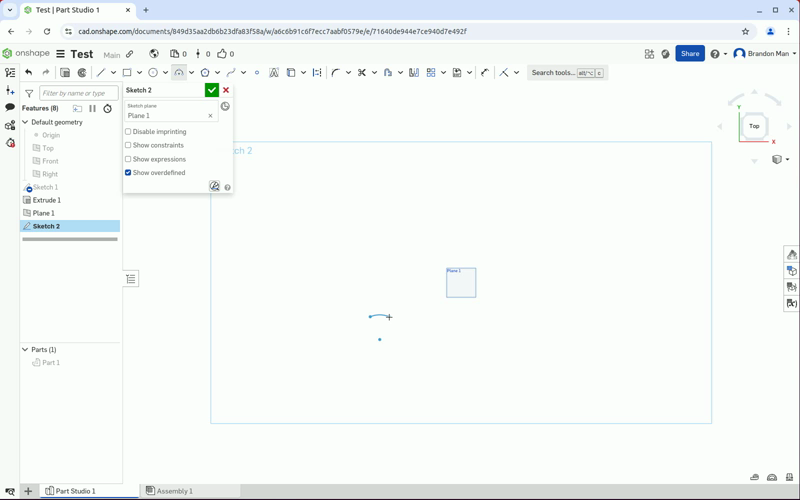
click(389, 316)
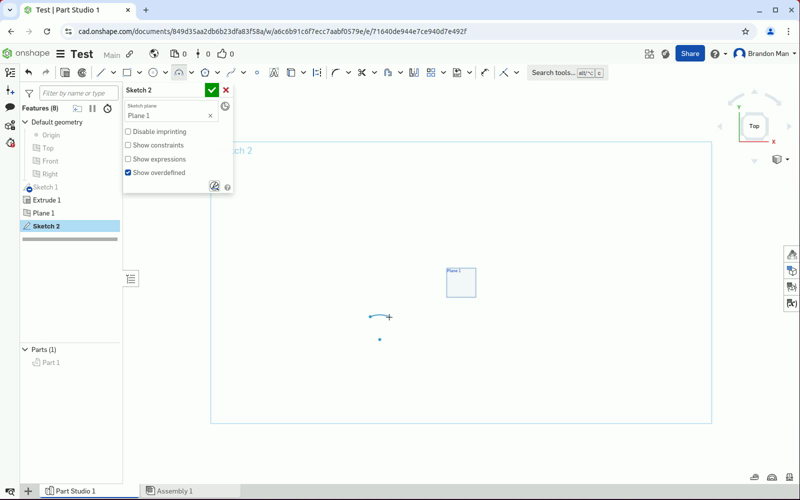
mouse_move(379, 326)
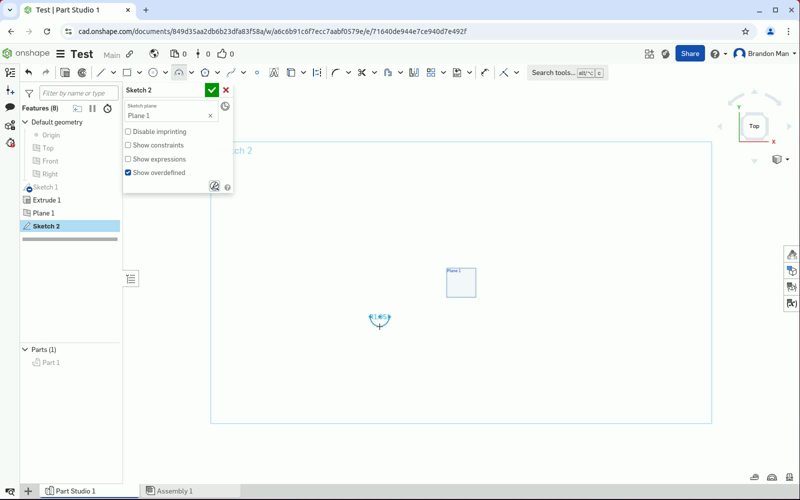
click(379, 326)
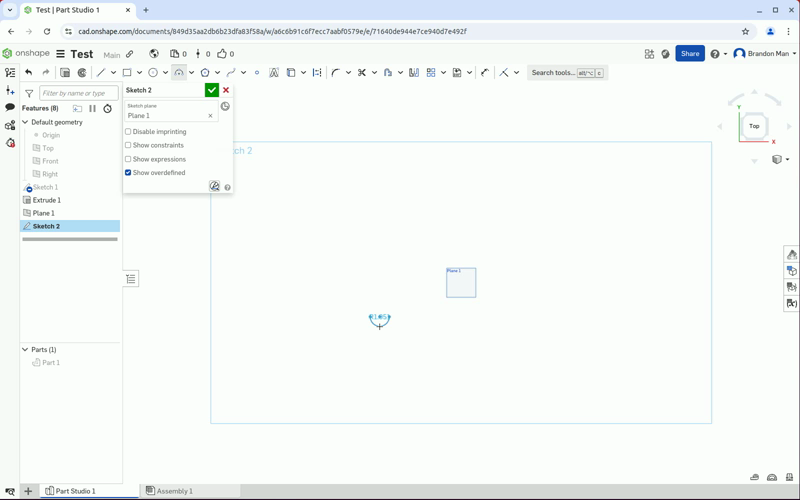
key_up(shift)
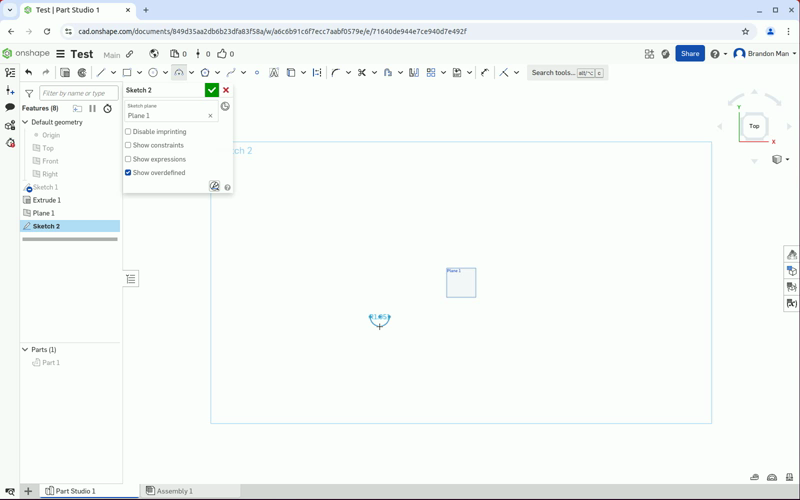
key(esc)
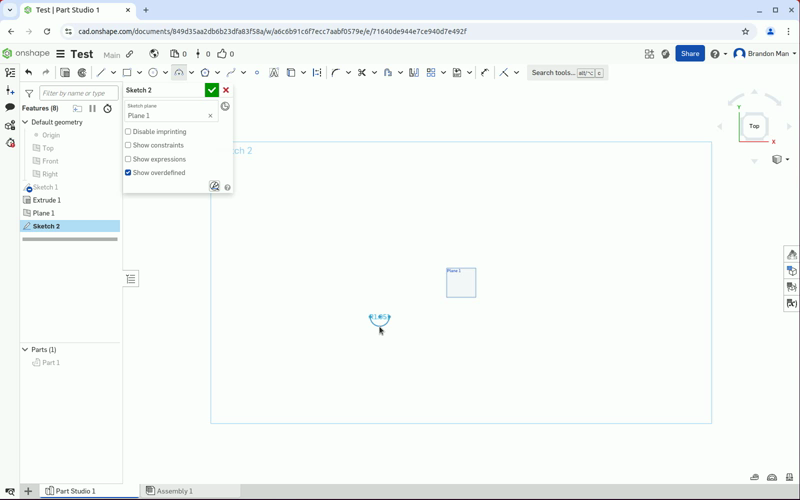
key(l)
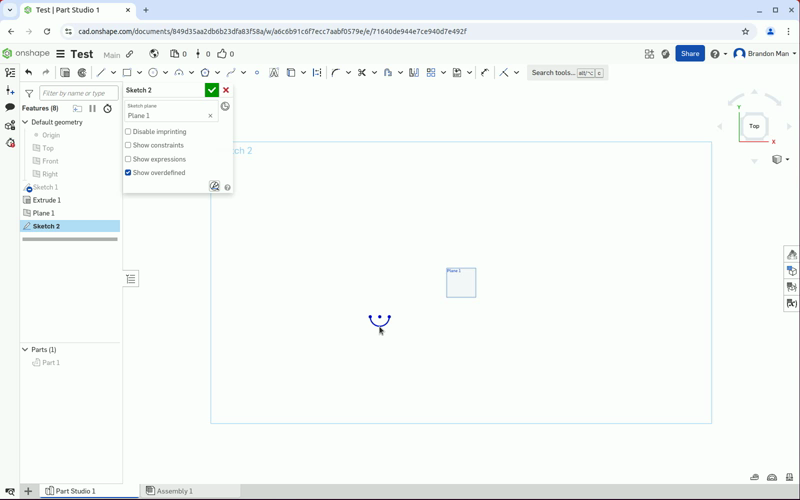
mouse_move(389, 316)
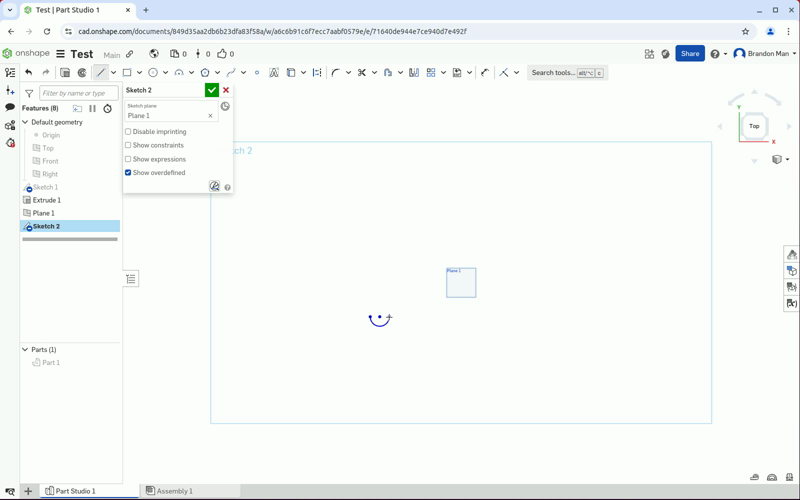
click(389, 316)
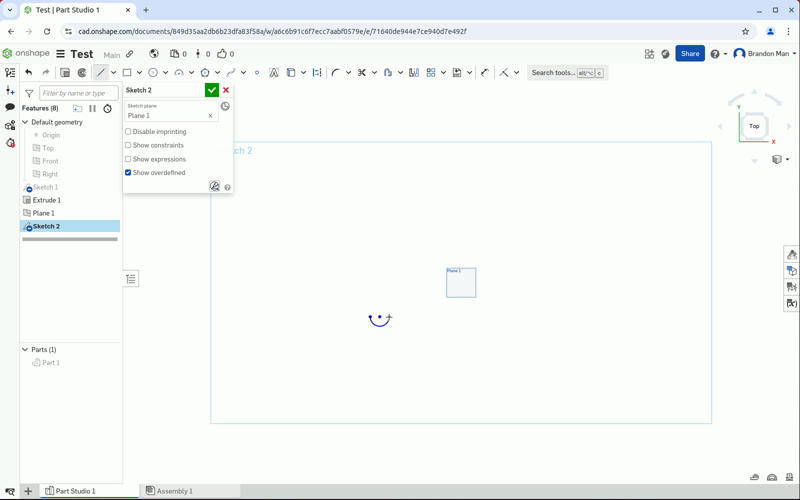
mouse_move(419, 316)
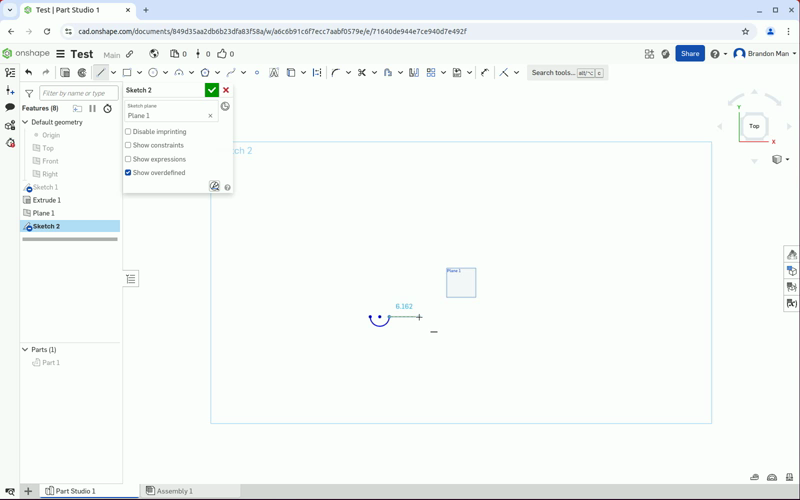
key_down(shift)
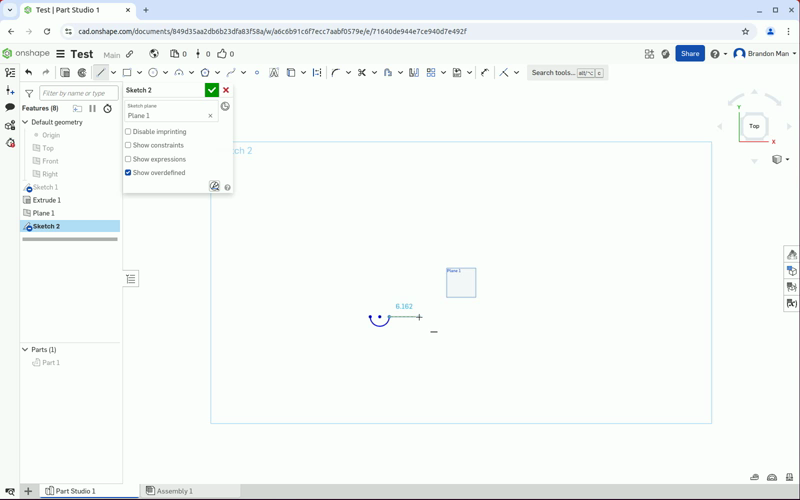
mouse_move(370, 316)
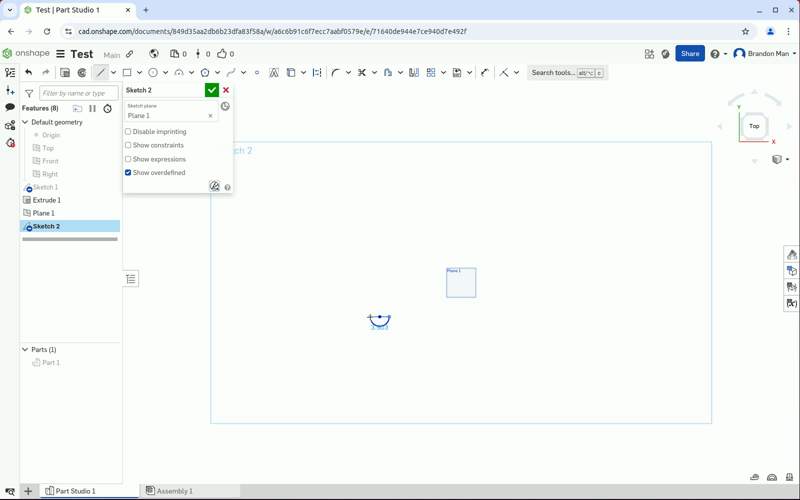
key_up(shift)
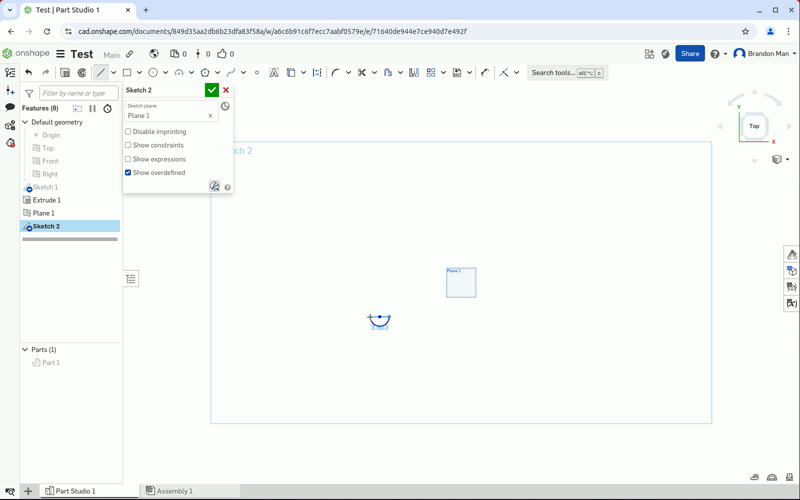
click(370, 316)
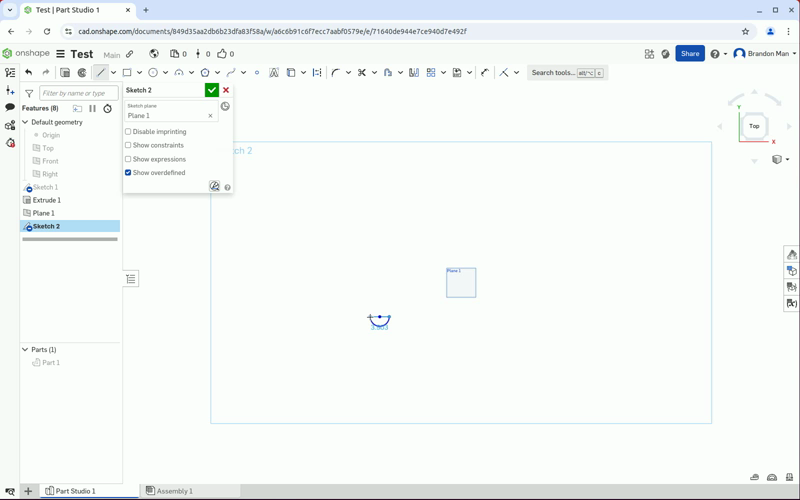
key(esc)
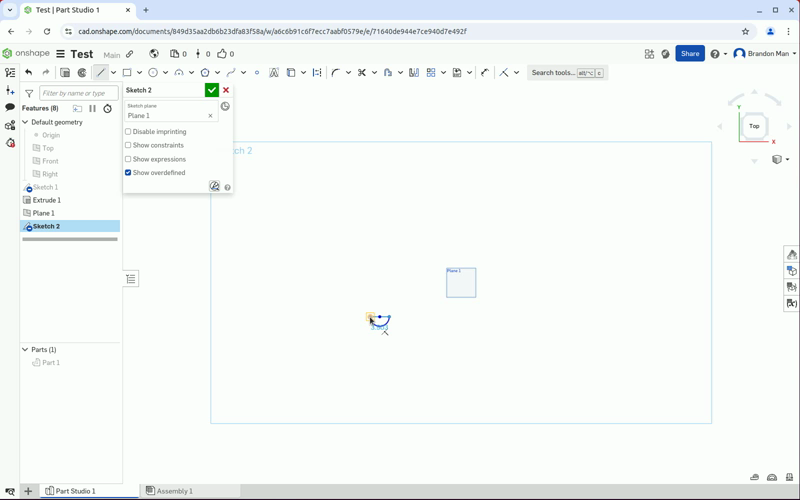
mouse_move(371, 320)
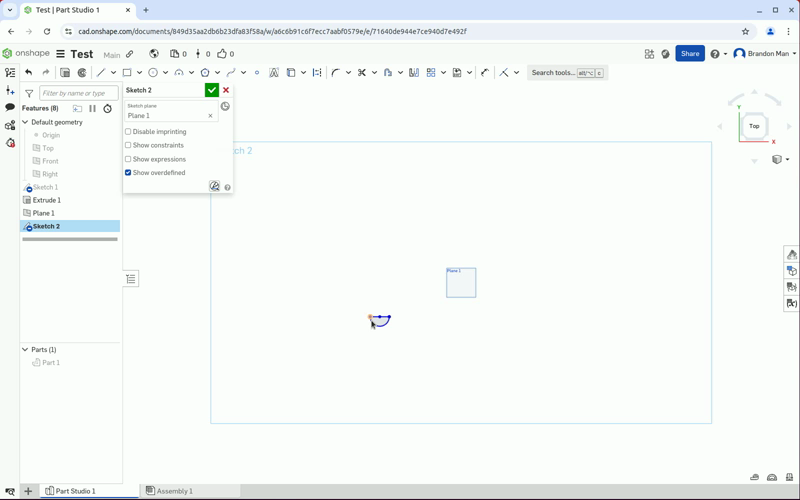
scroll(6)
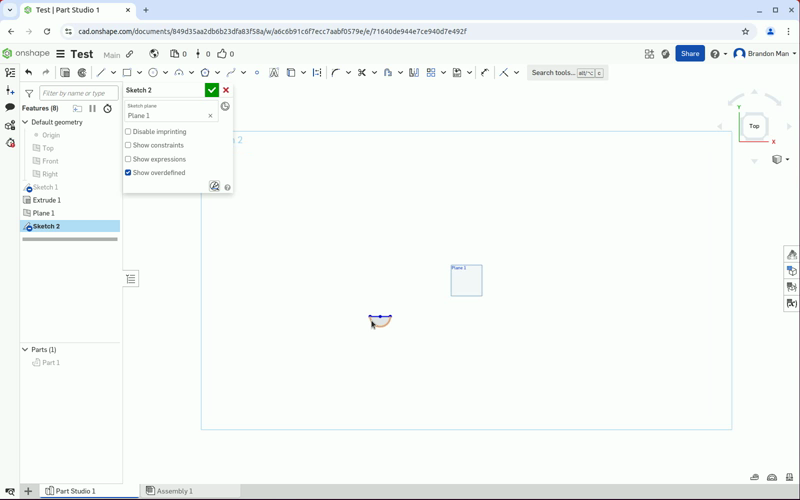
scroll(6)
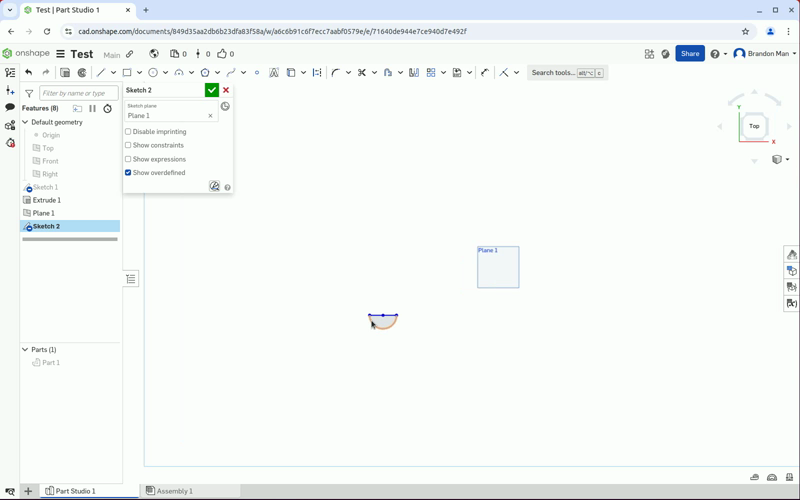
scroll(6)
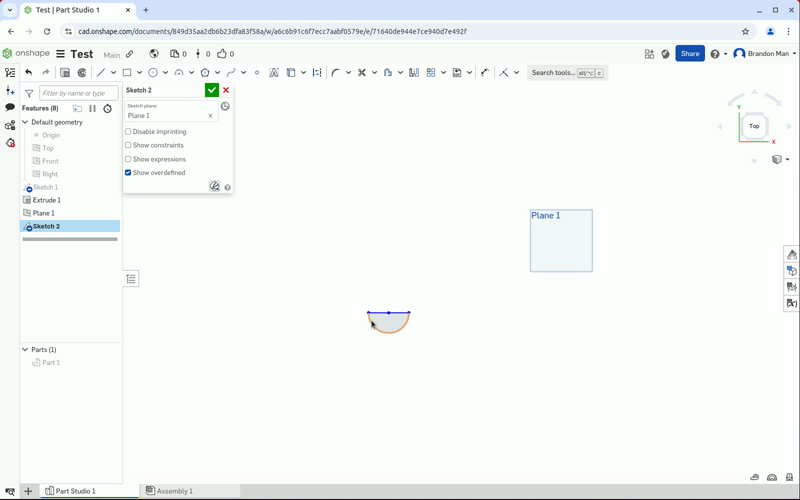
scroll(6)
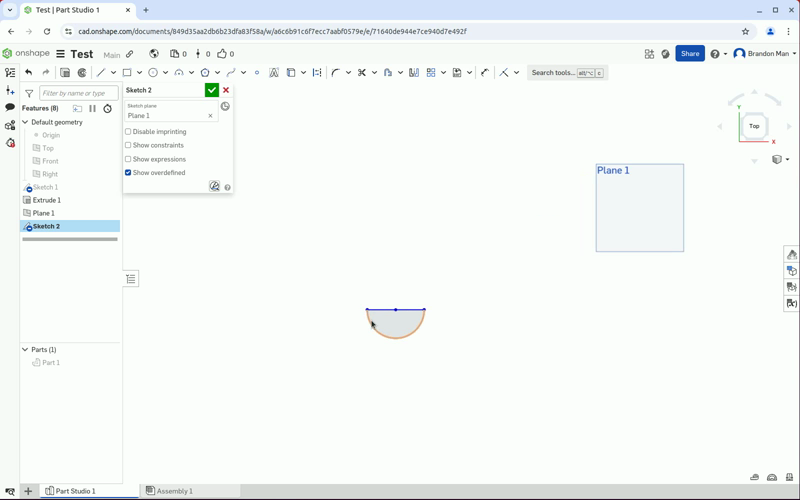
scroll(6)
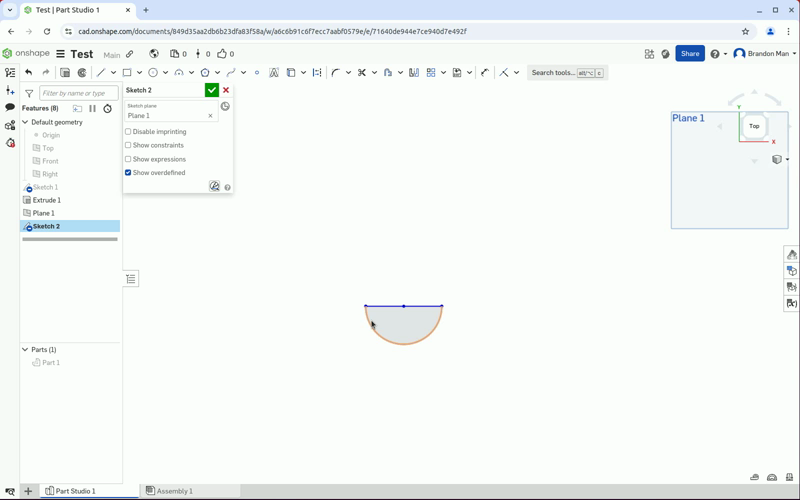
scroll(6)
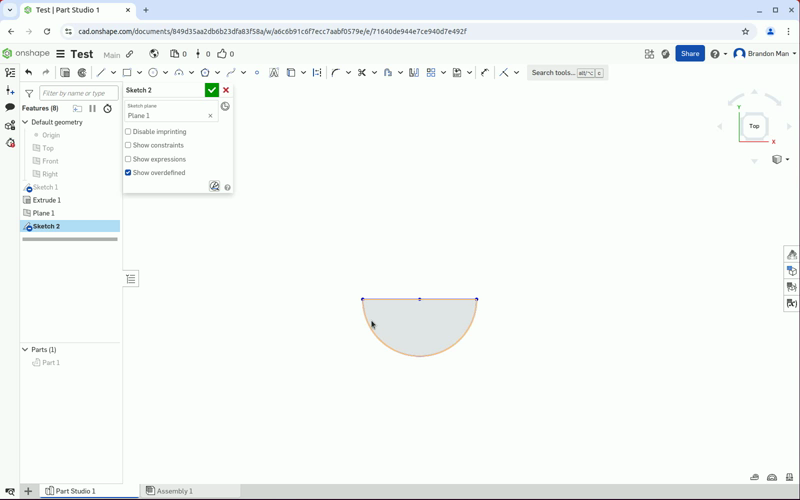
scroll(6)
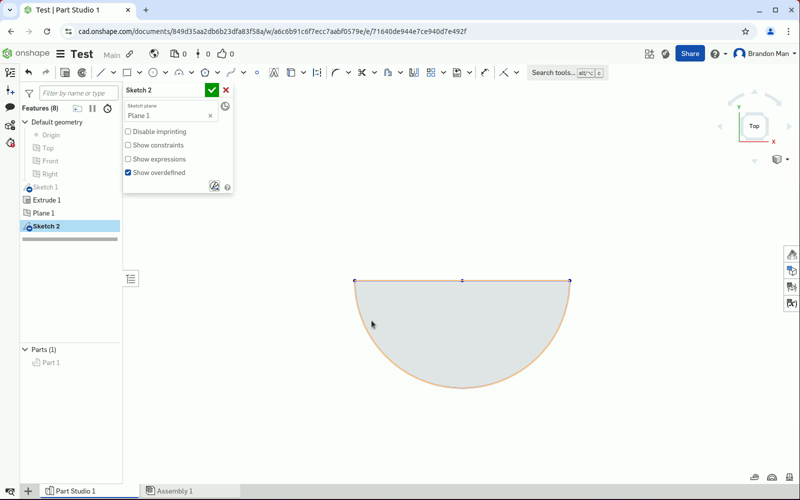
click(371, 320)
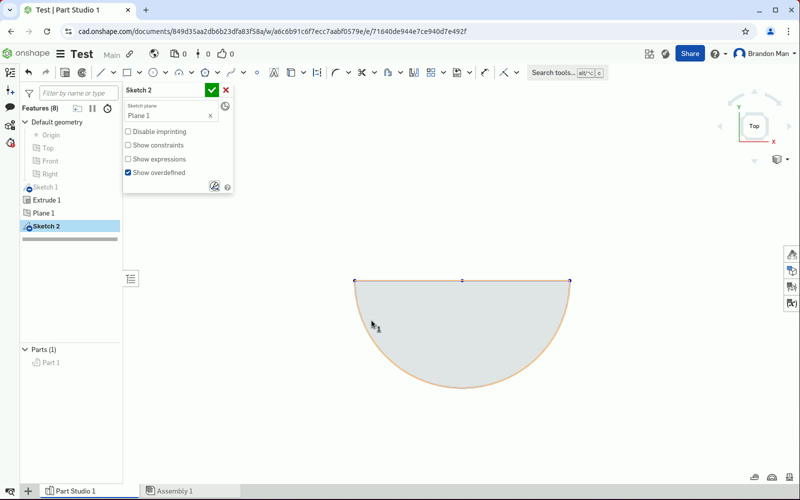
scroll(-6)
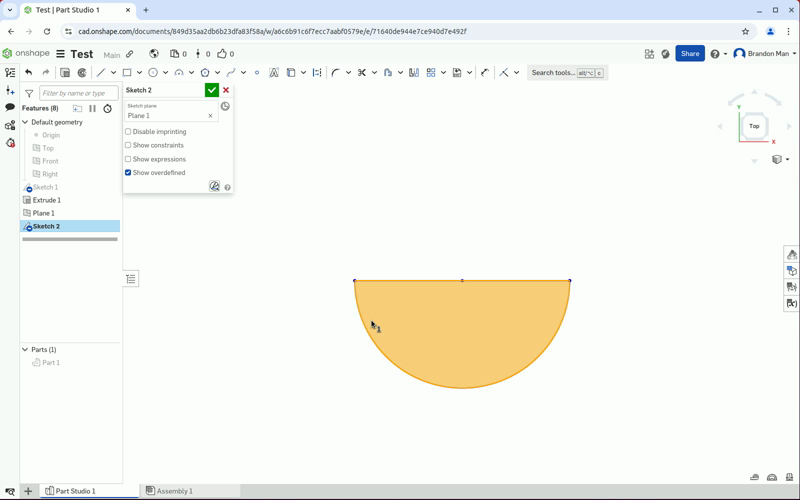
scroll(-6)
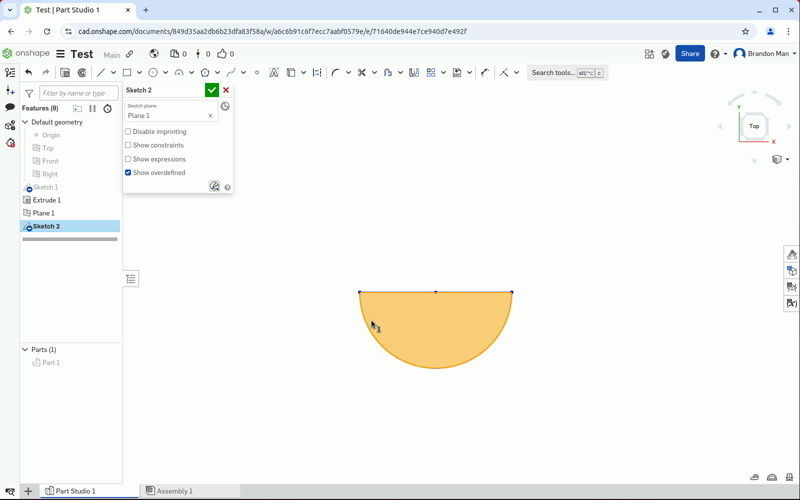
scroll(-6)
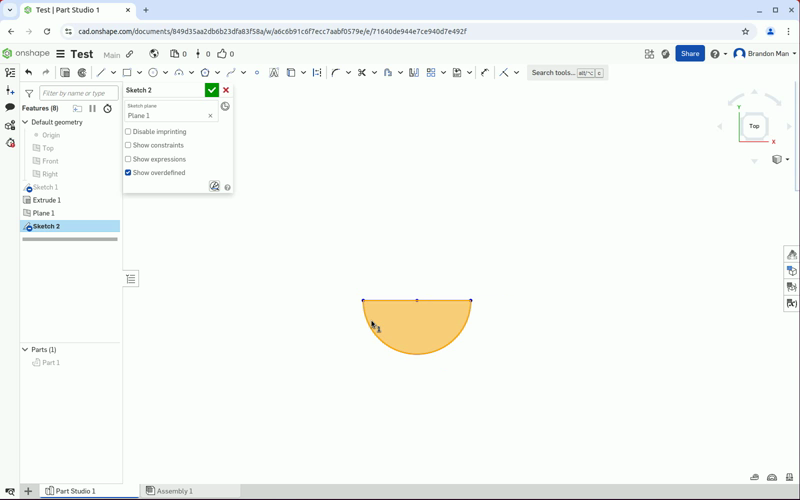
scroll(-6)
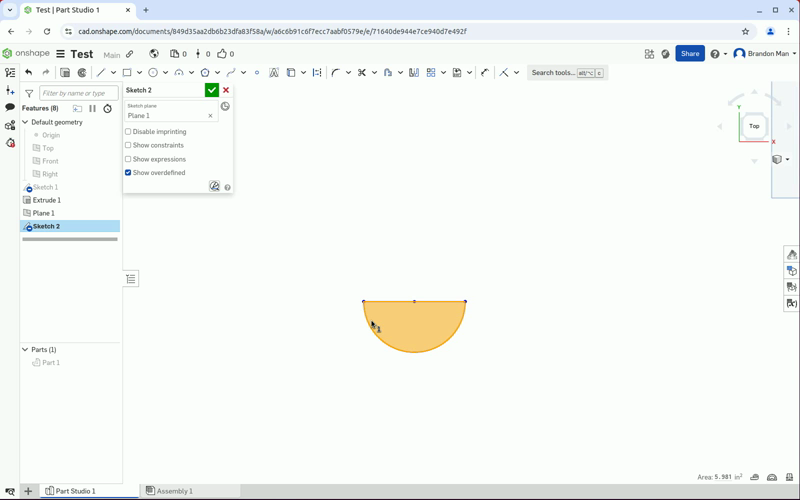
scroll(-6)
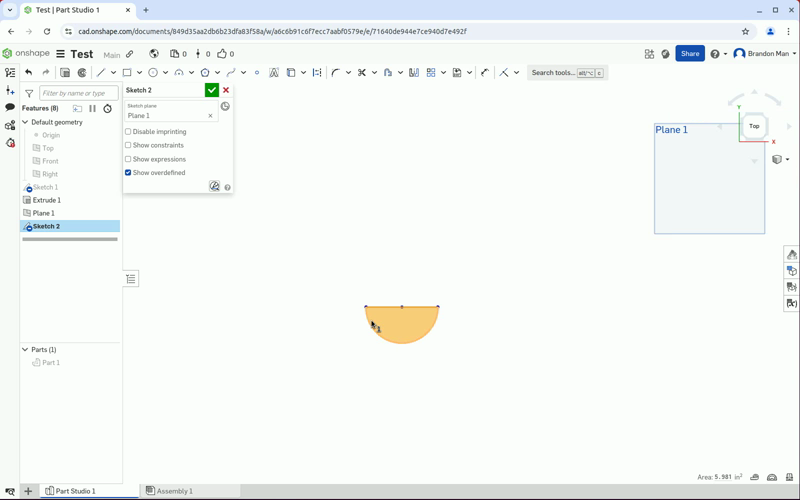
scroll(-6)
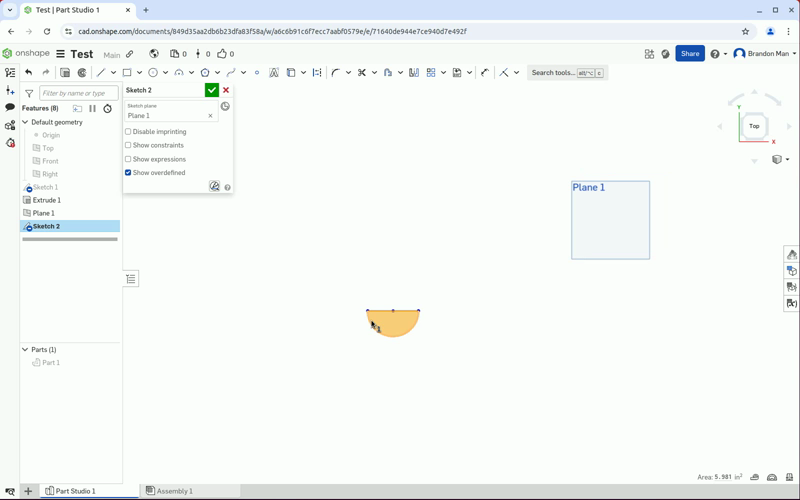
scroll(-6)
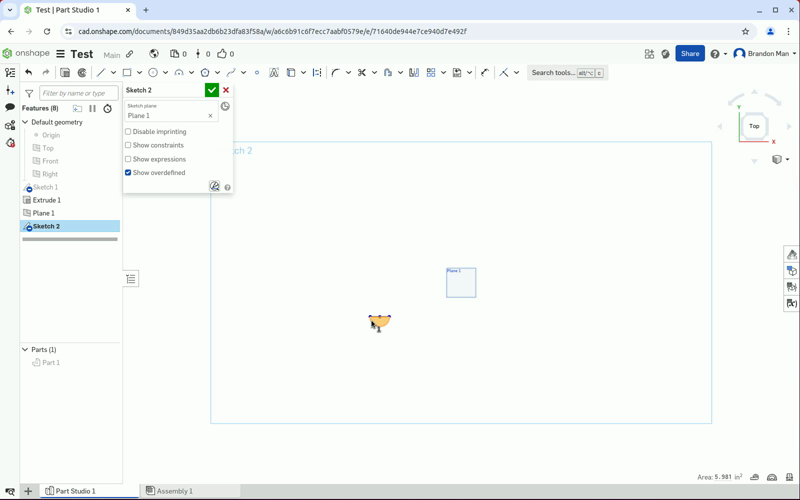
mouse_move(73, 352)
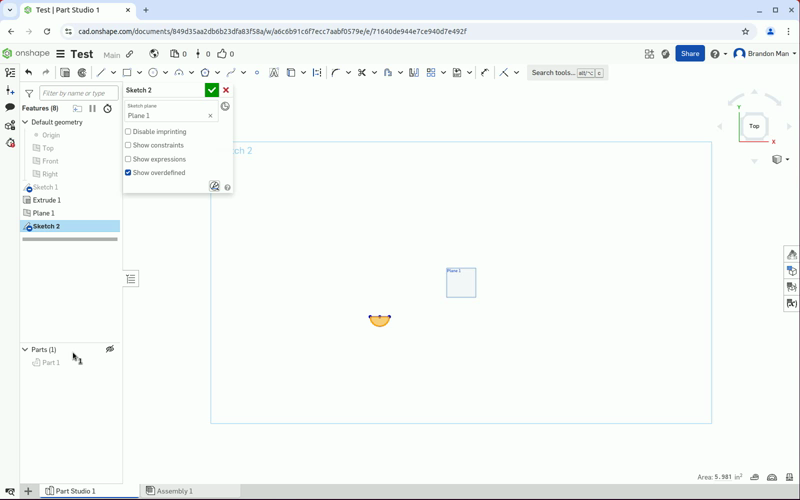
key(shift+y)
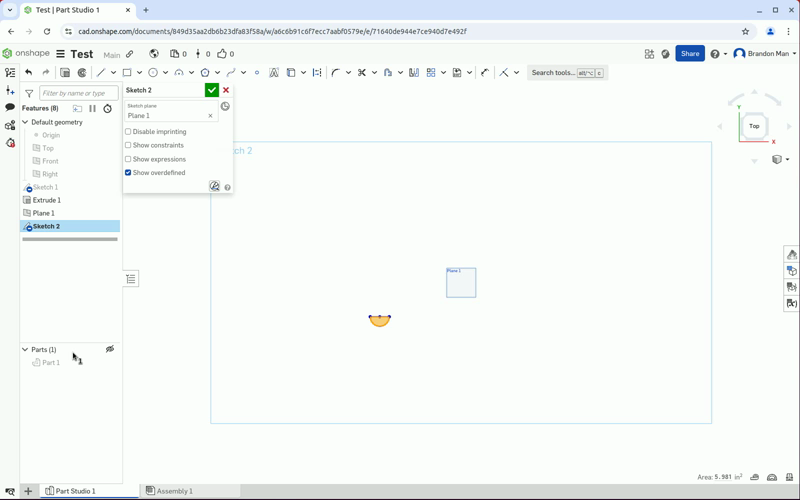
key(shift+e)
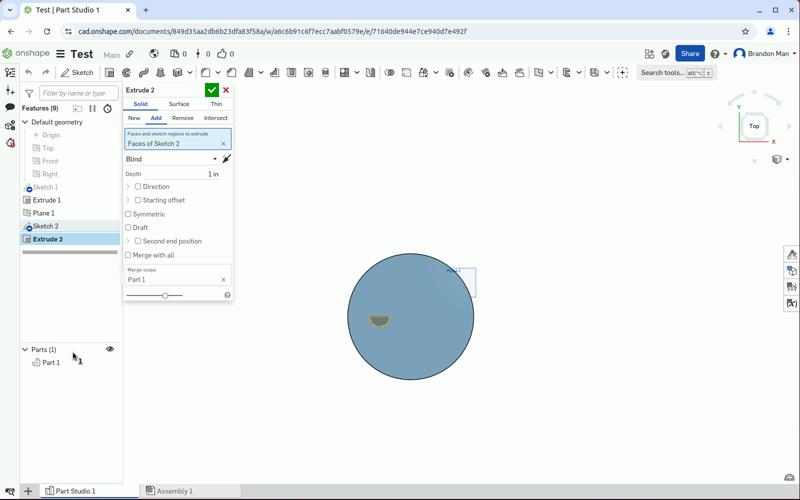
mouse_move(143, 106)
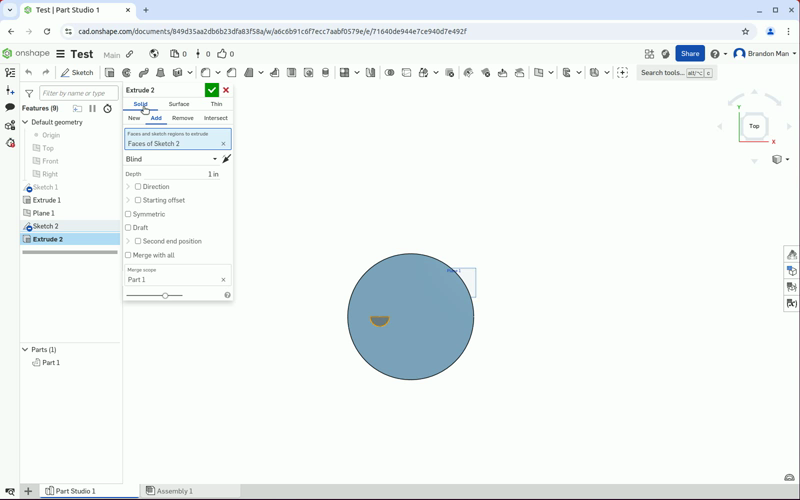
click(143, 106)
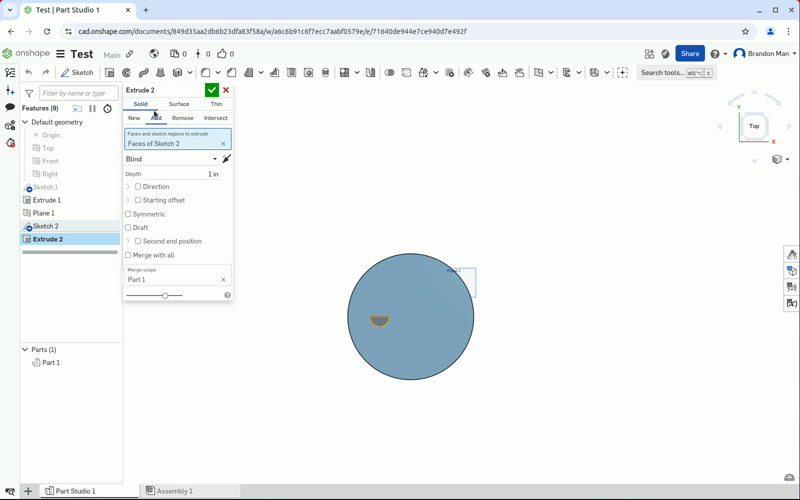
mouse_move(186, 120)
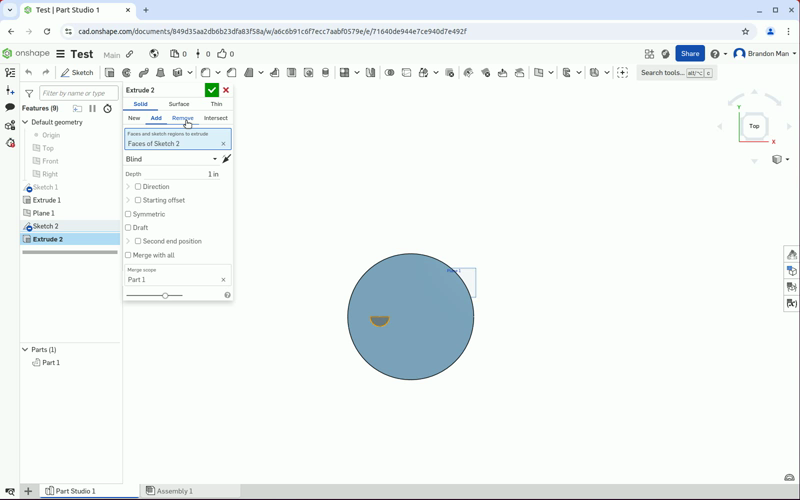
click(186, 120)
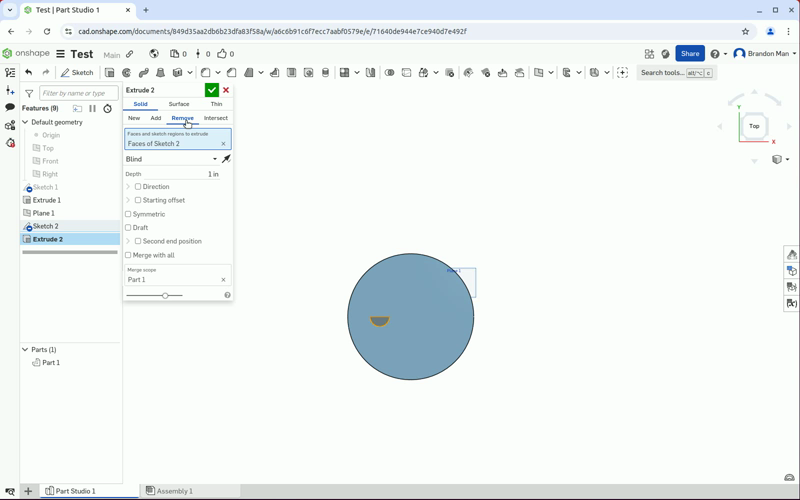
key(tab, 4)
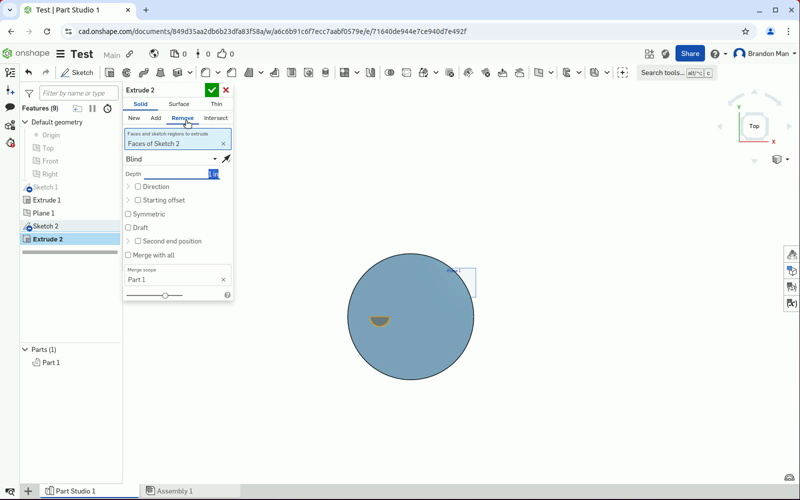
text(4.574)
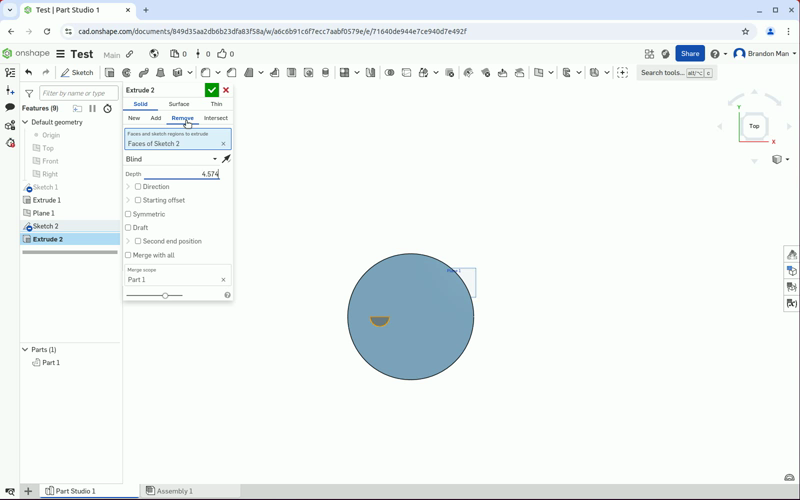
key(tab, 6)
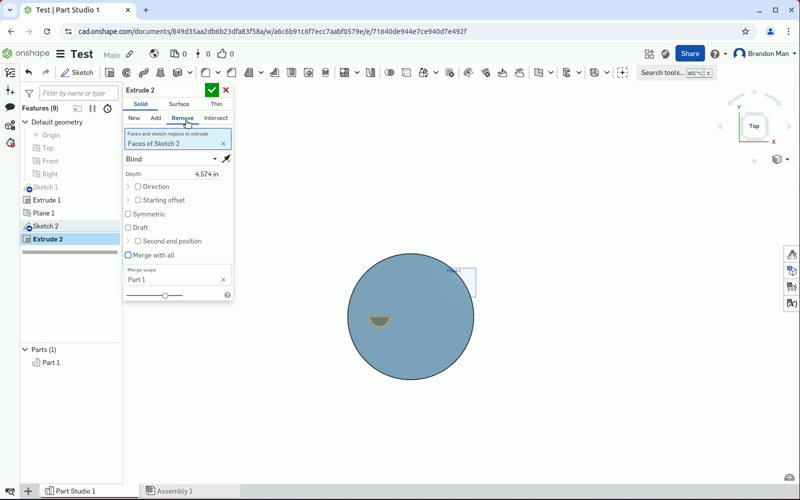
key(space)
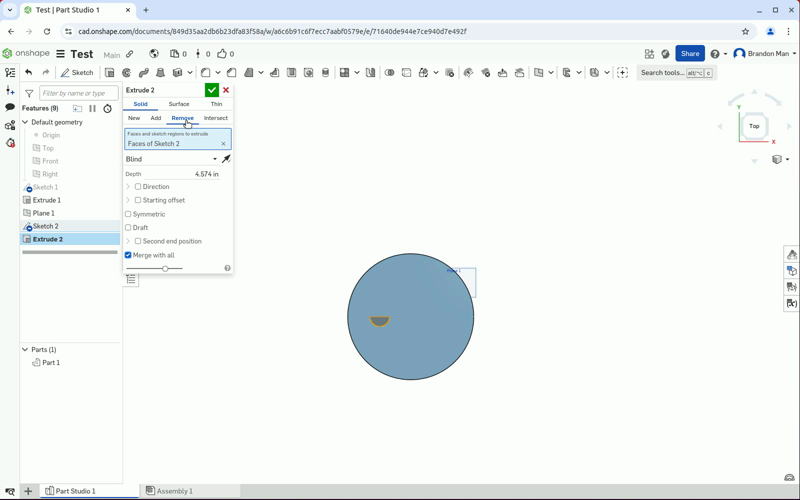
key(enter)
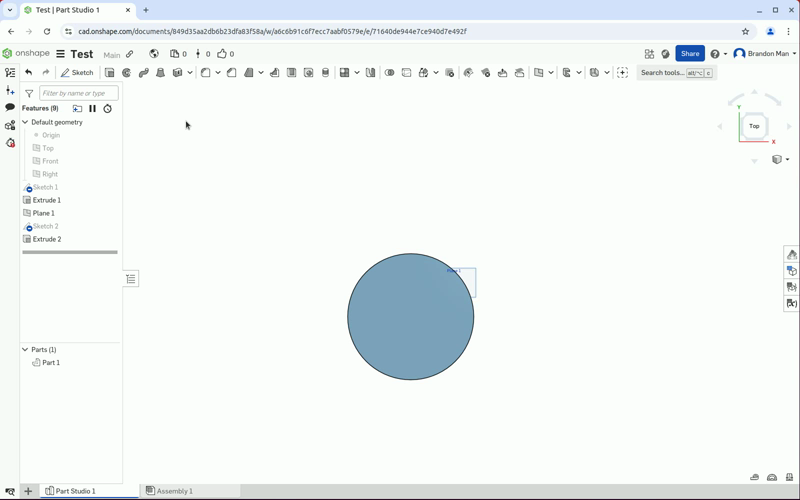
key(shift+h)
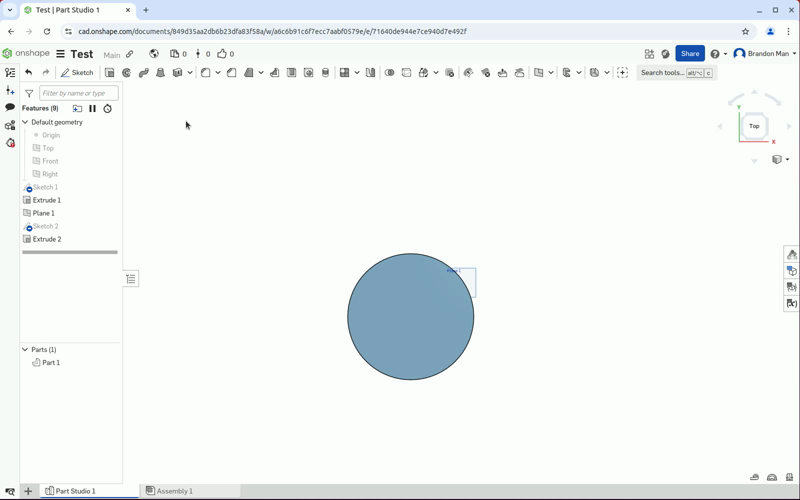
key(shift+h)
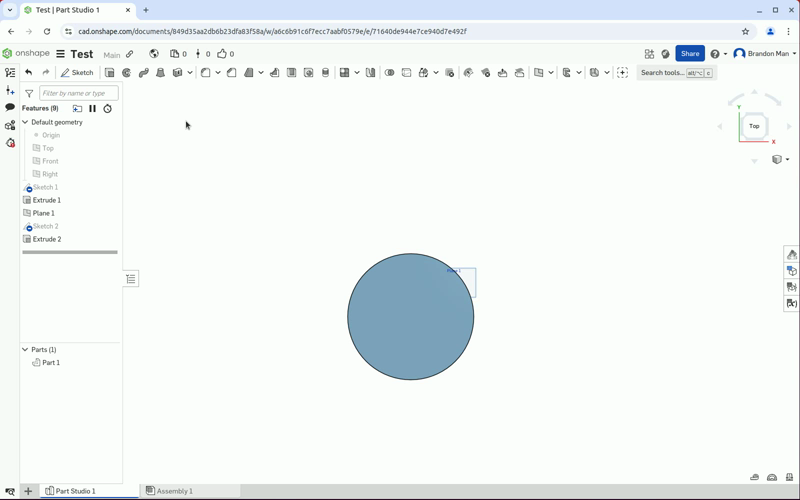
mouse_move(73, 189)
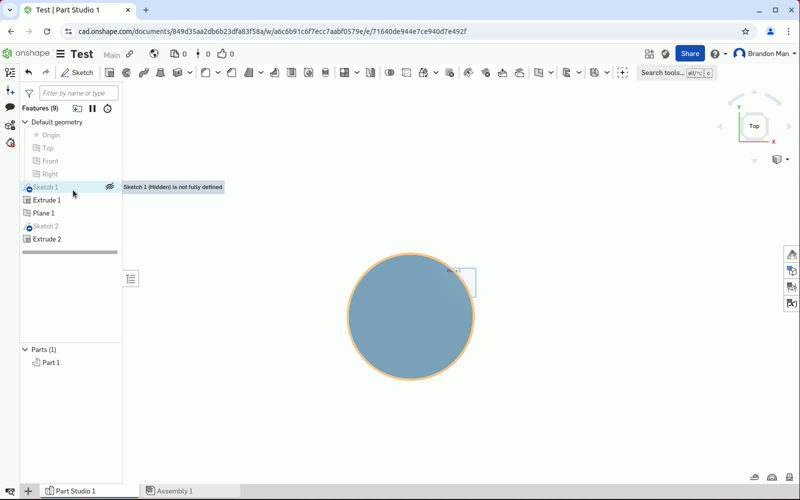
click(73, 189)
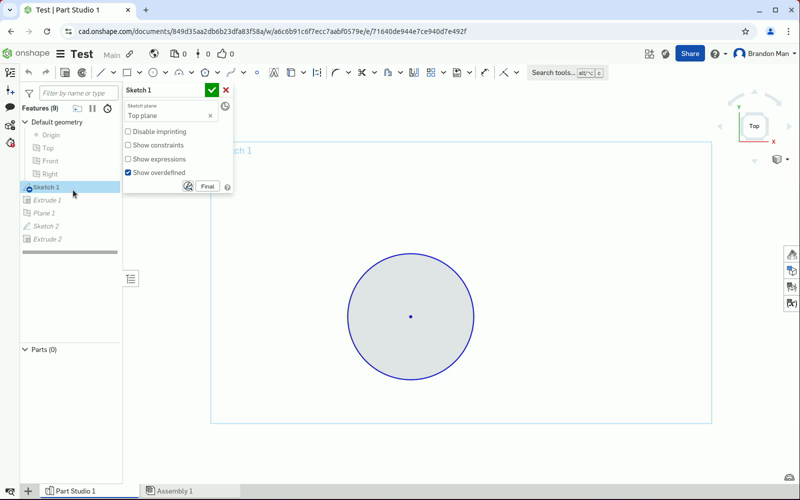
mouse_move(229, 92)
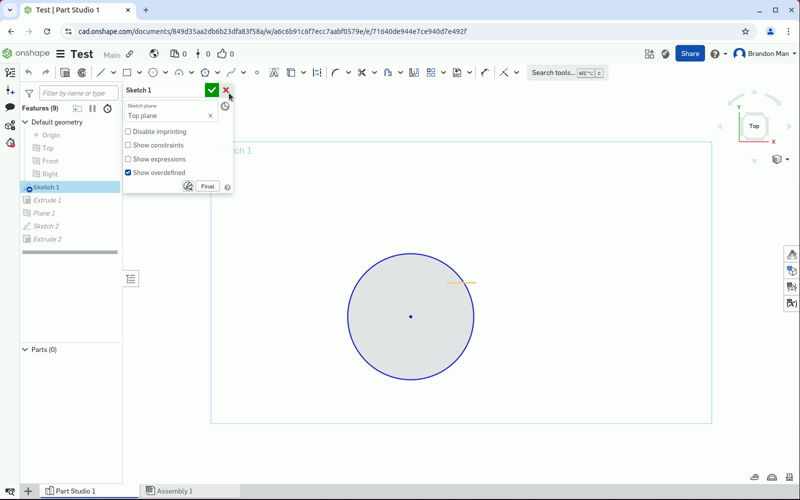
click(229, 92)
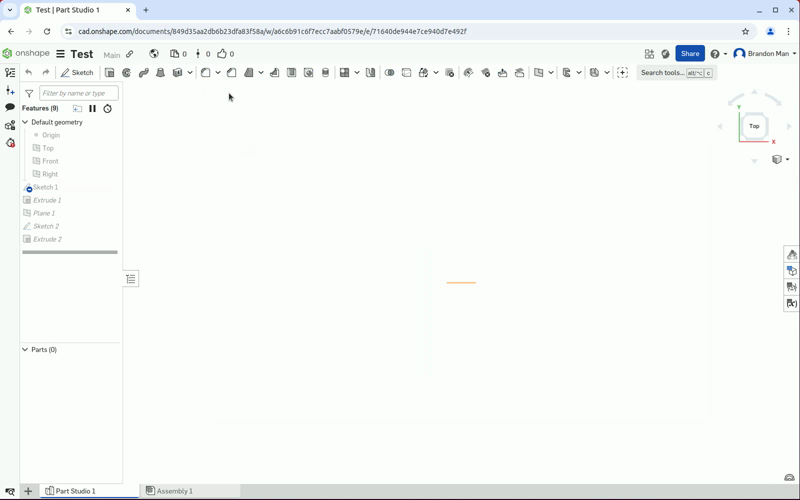
key(shift+s)
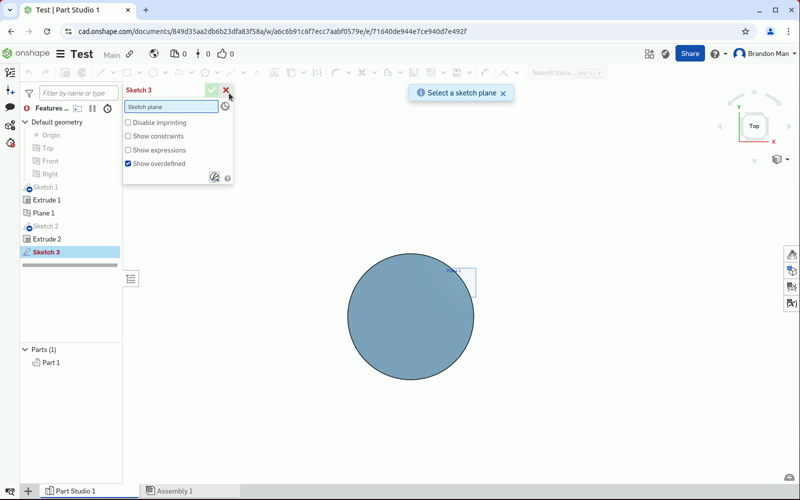
mouse_move(73, 215)
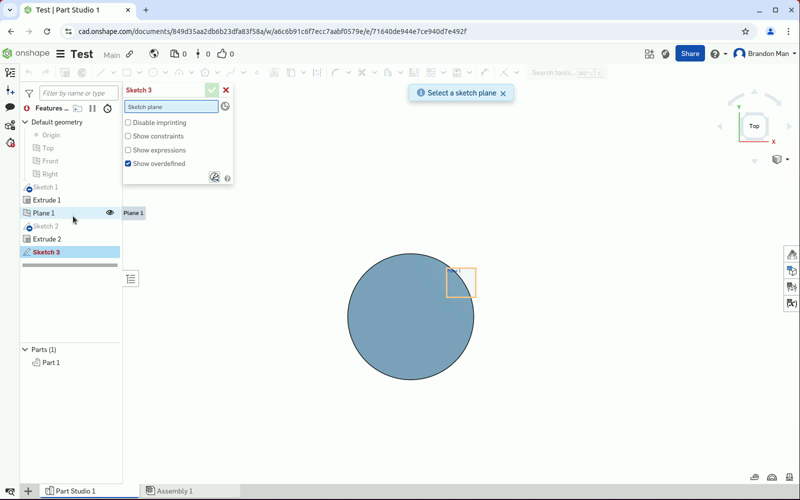
click(73, 215)
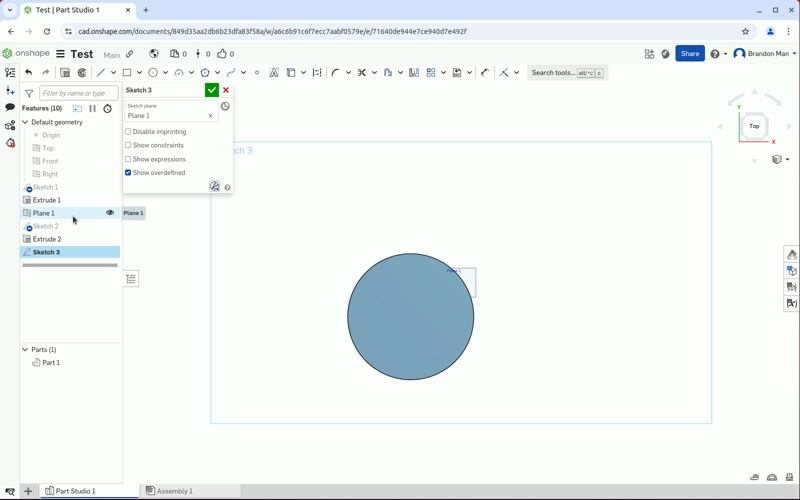
mouse_move(73, 352)
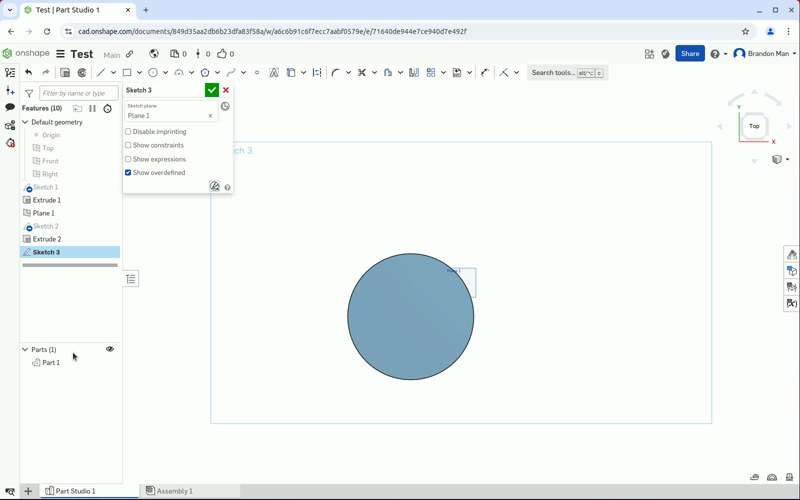
key(y)
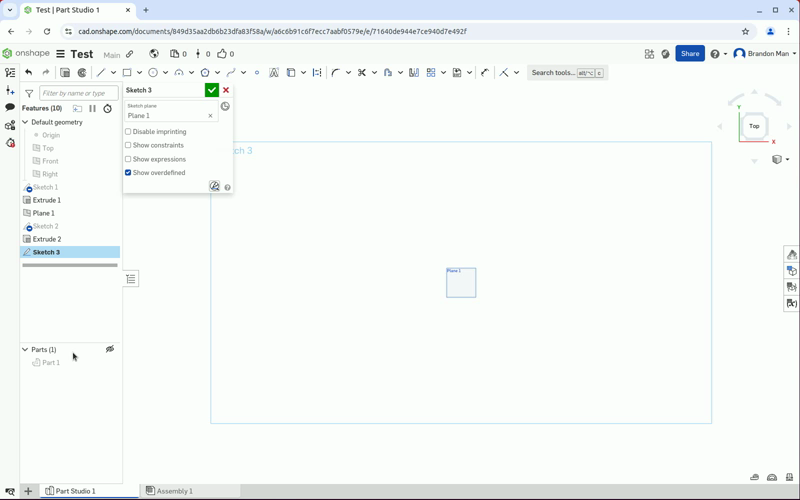
key(a)
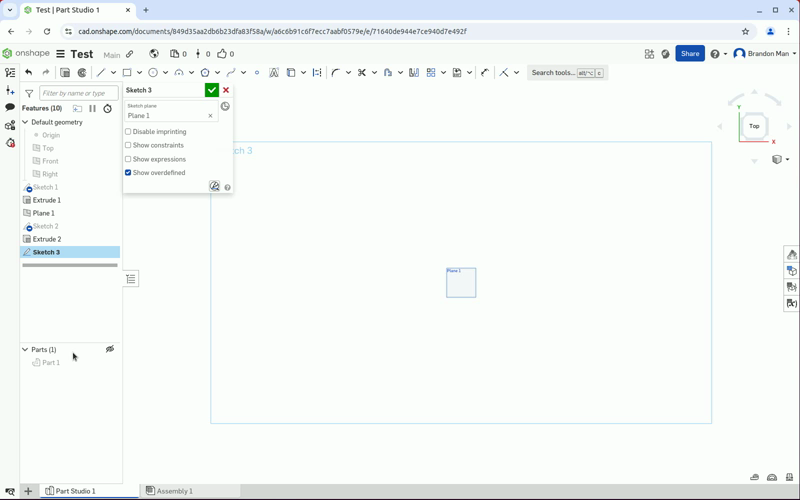
key_down(shift)
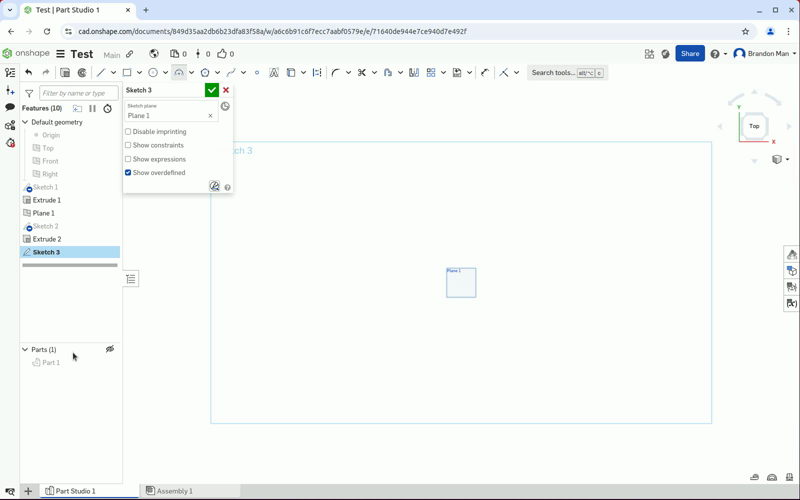
mouse_move(370, 316)
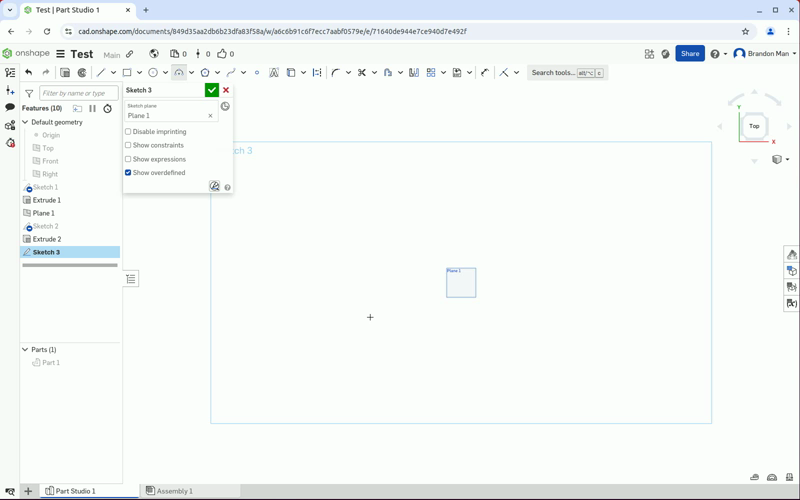
click(370, 316)
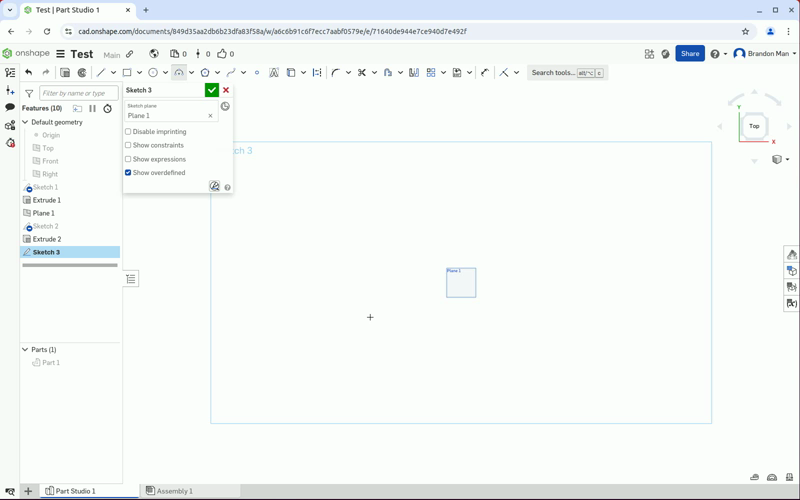
key_up(shift)
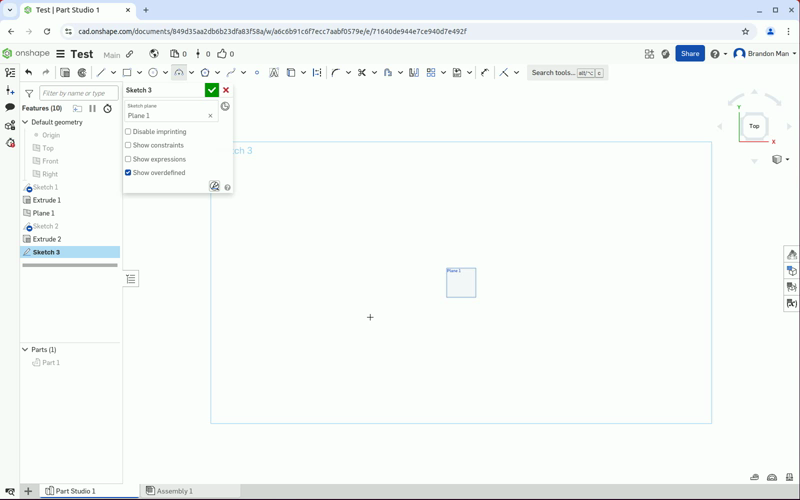
key_down(shift)
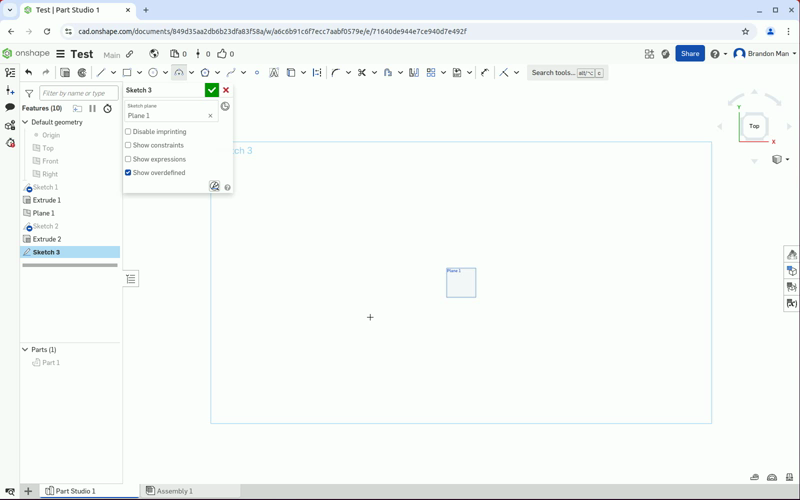
mouse_move(389, 316)
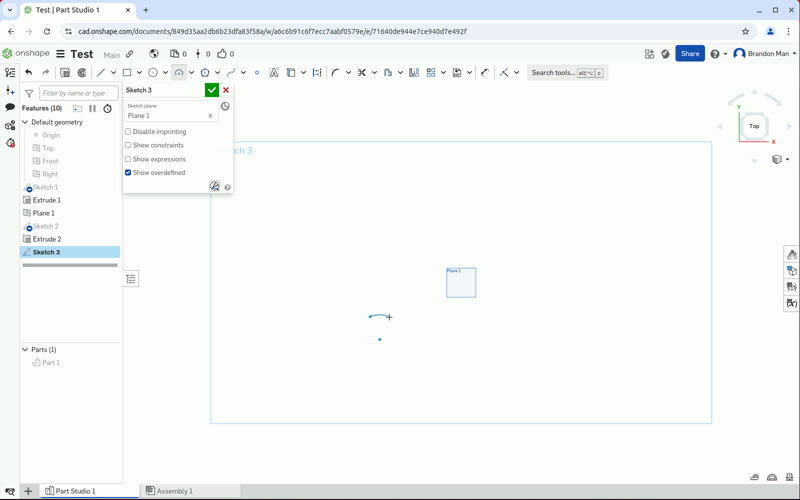
click(389, 316)
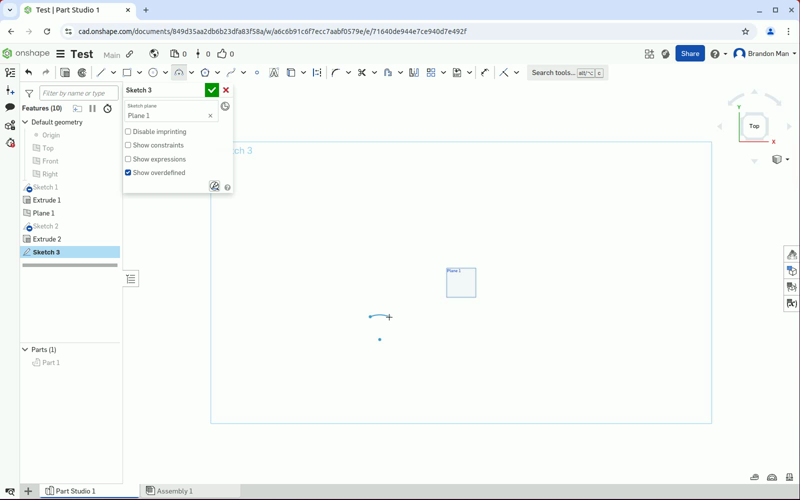
mouse_move(379, 326)
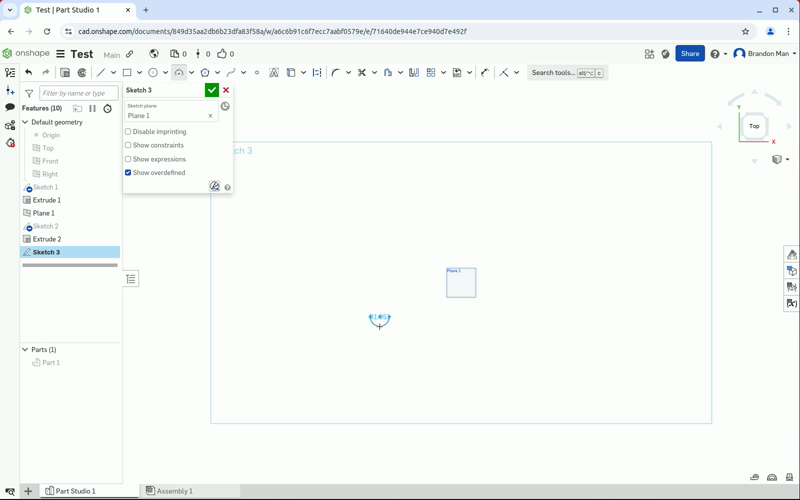
click(379, 326)
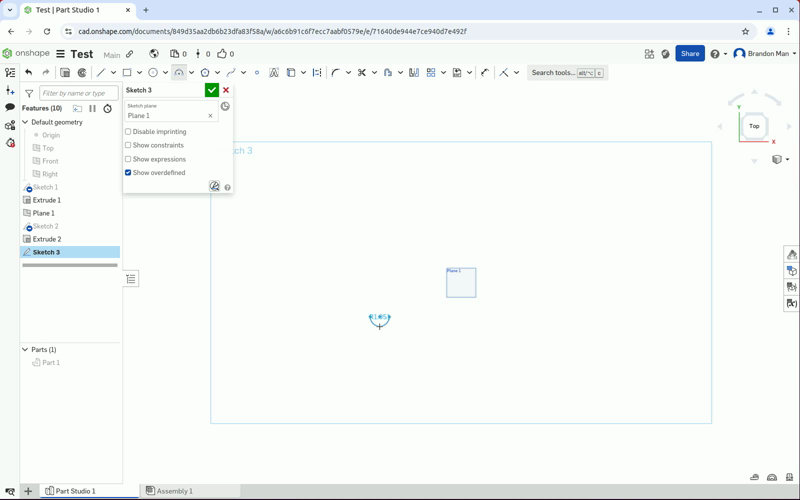
key_up(shift)
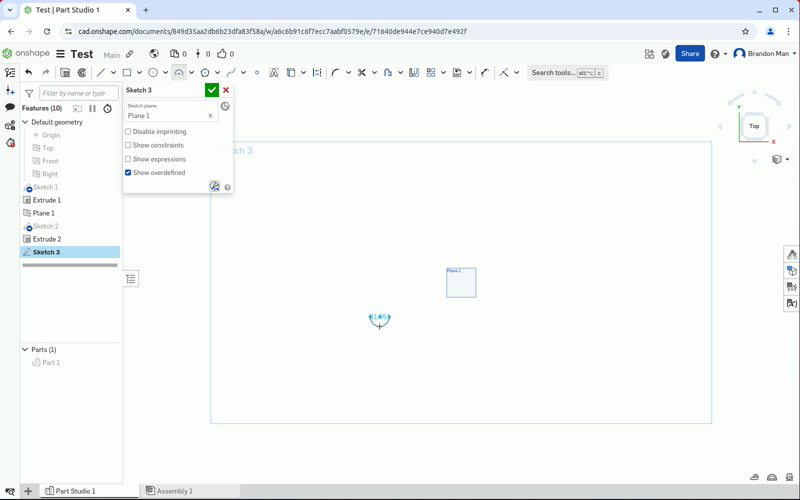
key(esc)
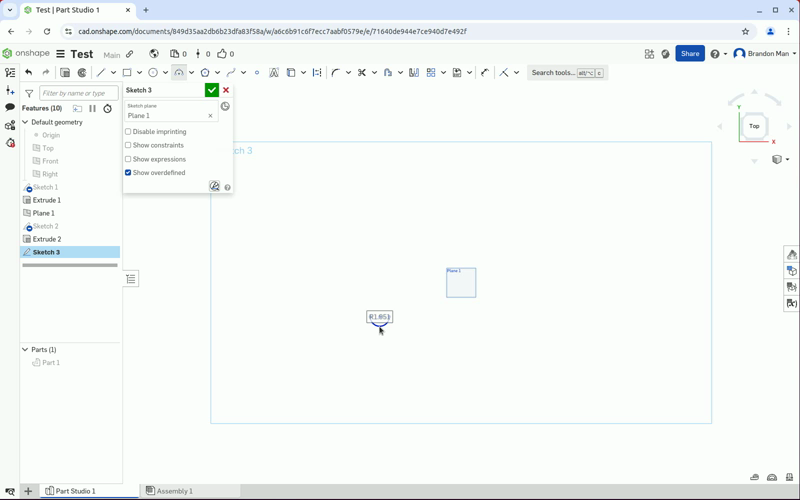
key(l)
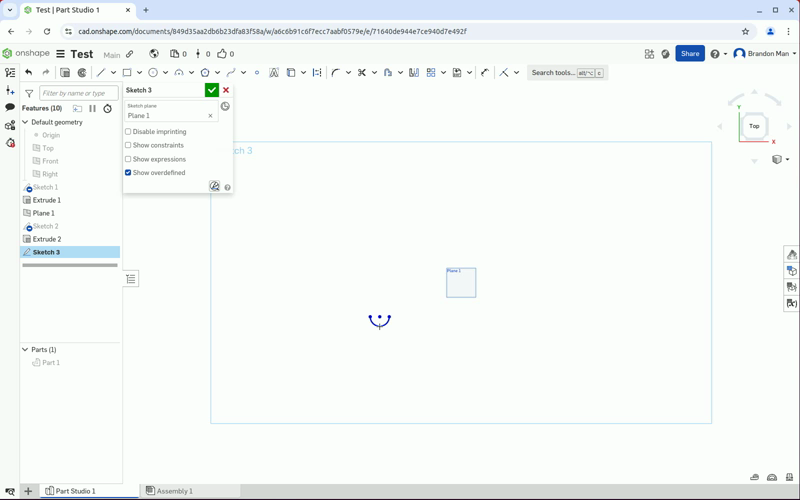
mouse_move(389, 316)
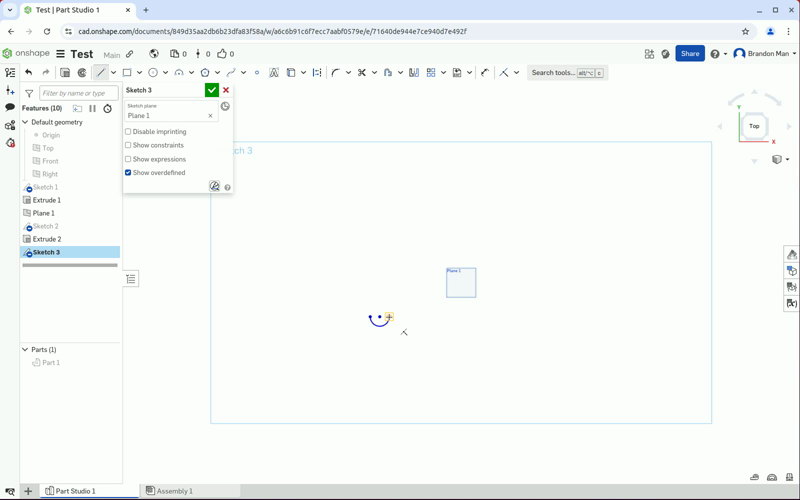
click(389, 316)
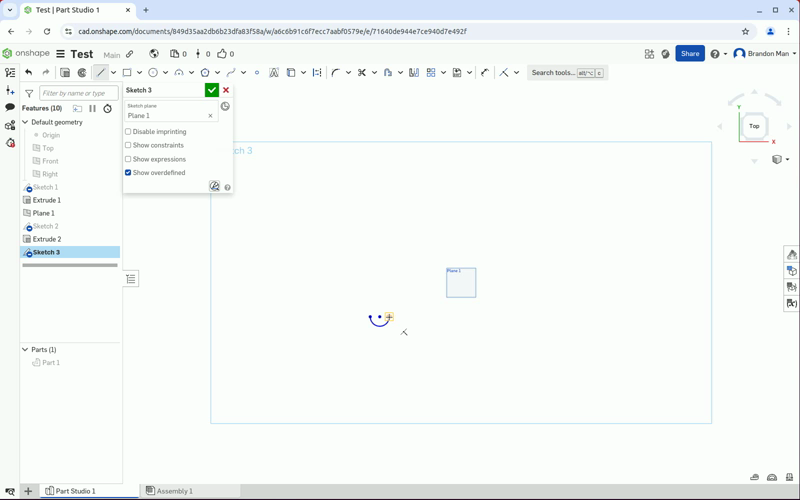
mouse_move(419, 316)
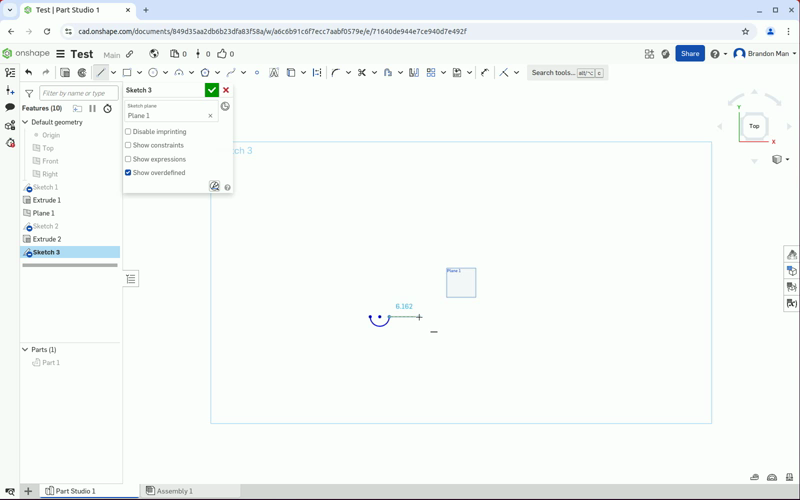
key_down(shift)
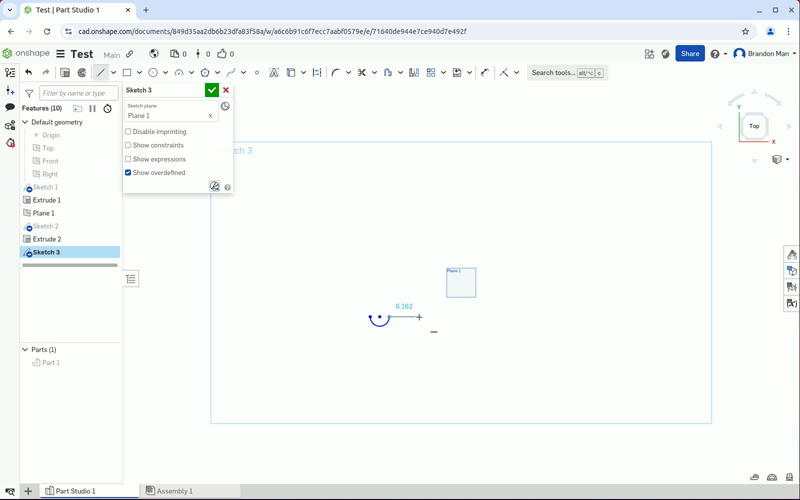
mouse_move(370, 316)
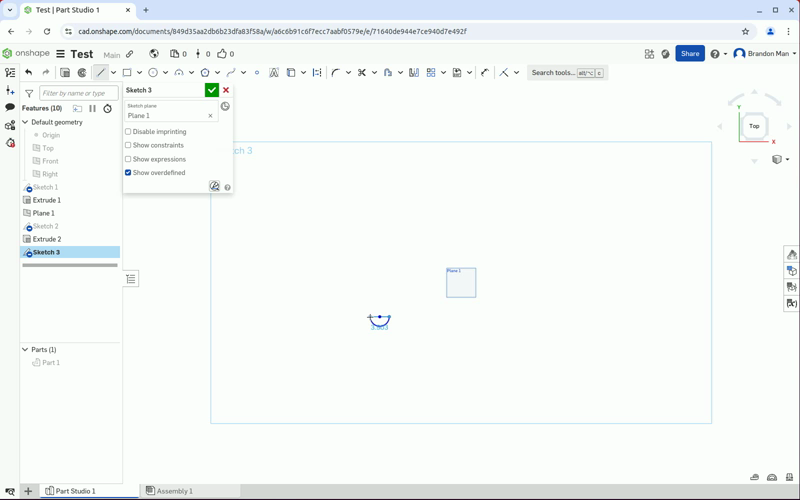
key_up(shift)
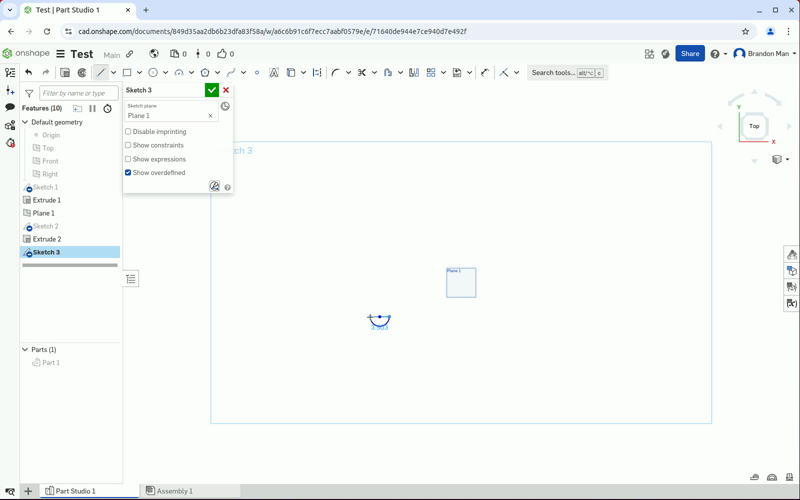
click(370, 316)
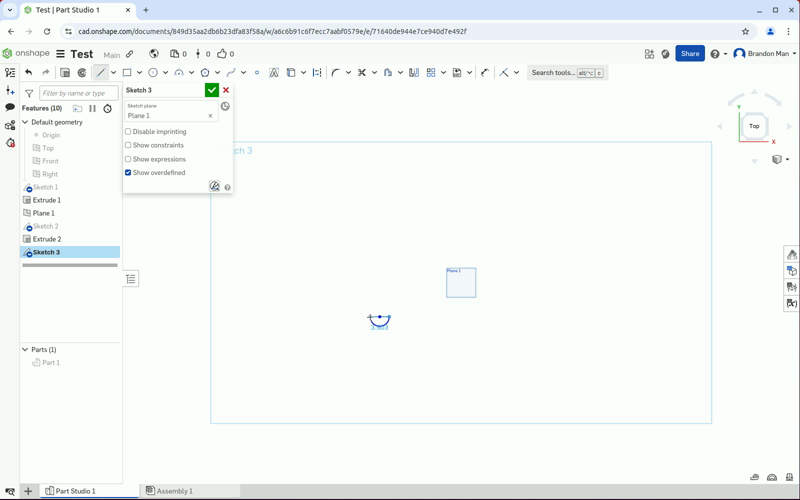
key(esc)
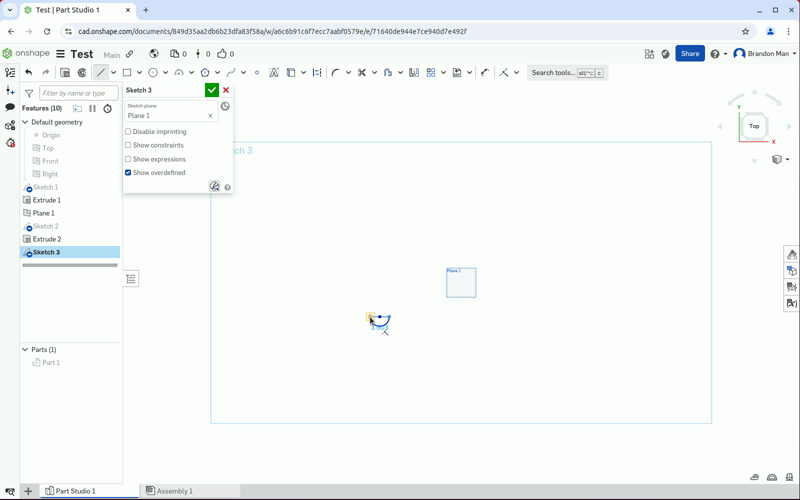
mouse_move(377, 323)
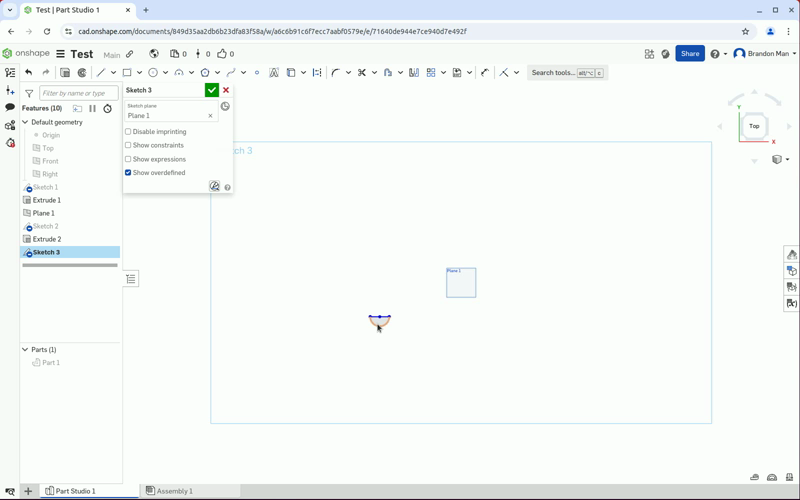
scroll(6)
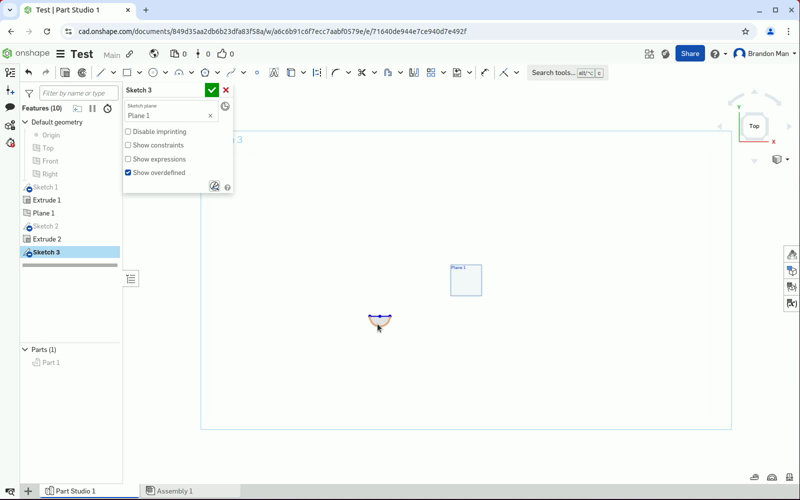
scroll(6)
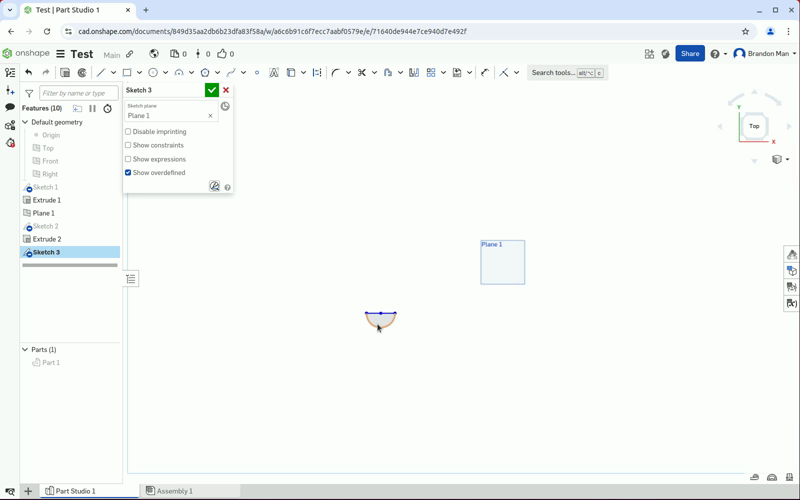
scroll(6)
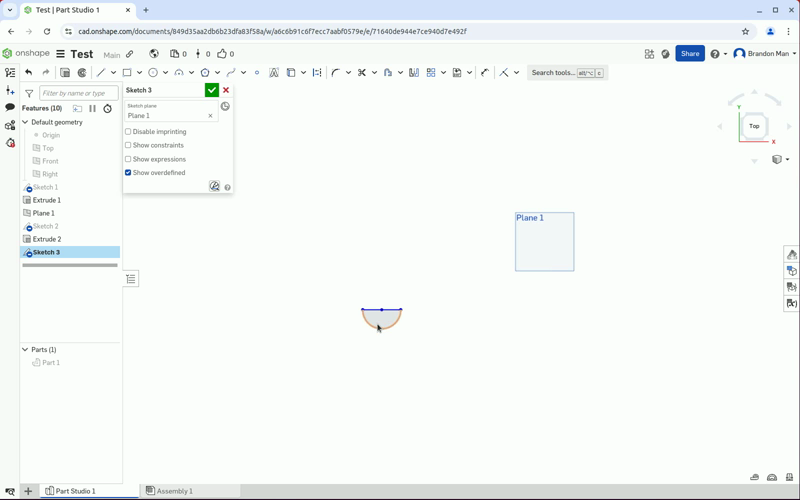
scroll(6)
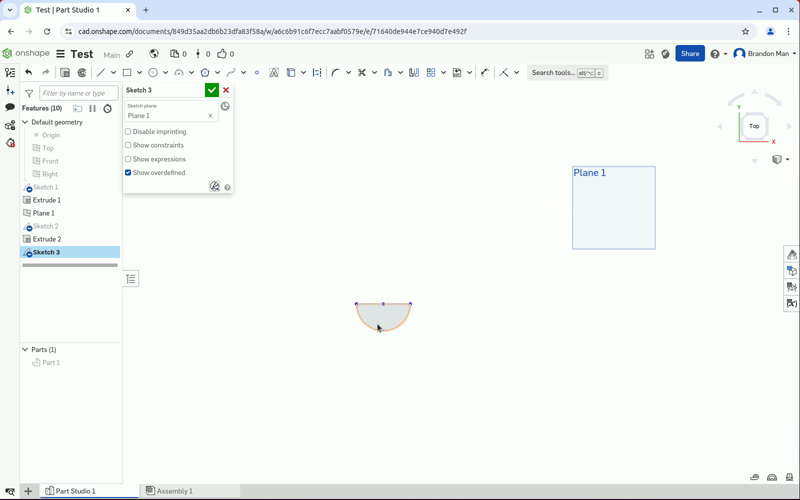
scroll(6)
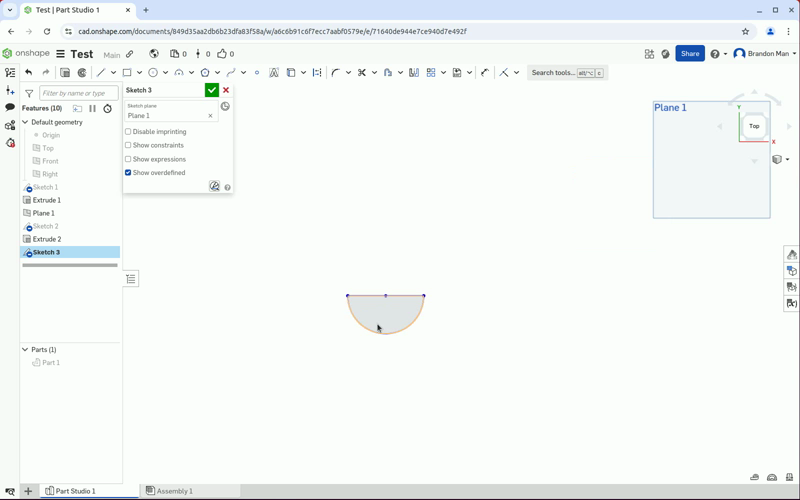
scroll(6)
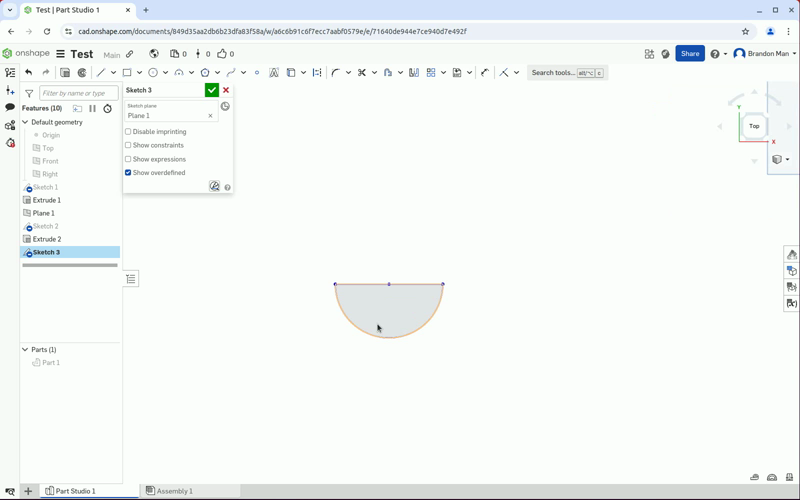
scroll(6)
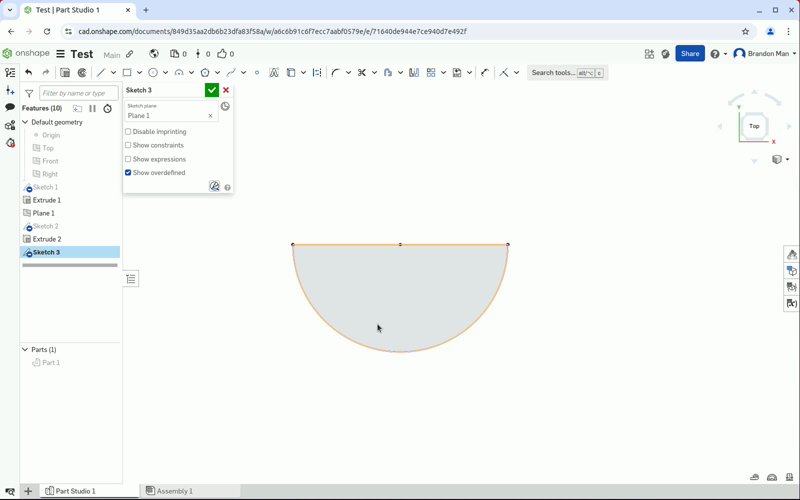
click(377, 323)
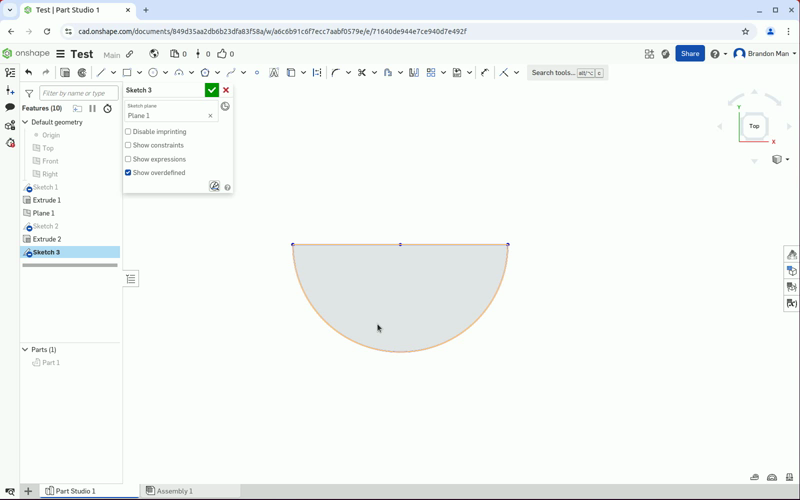
scroll(-6)
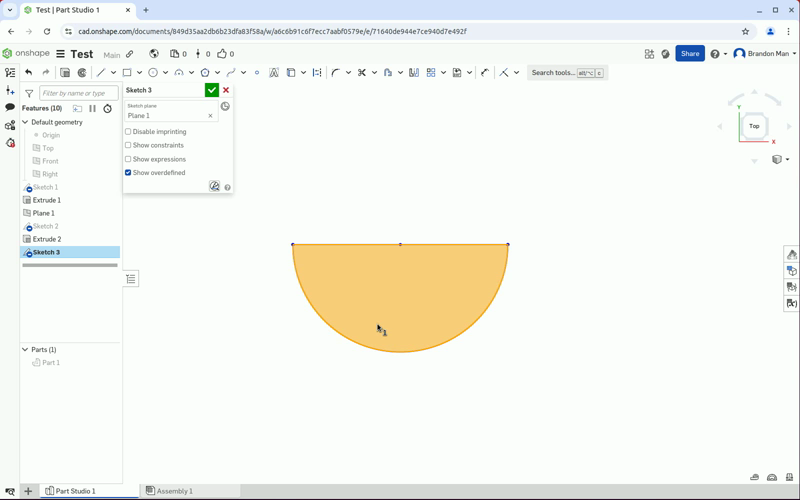
scroll(-6)
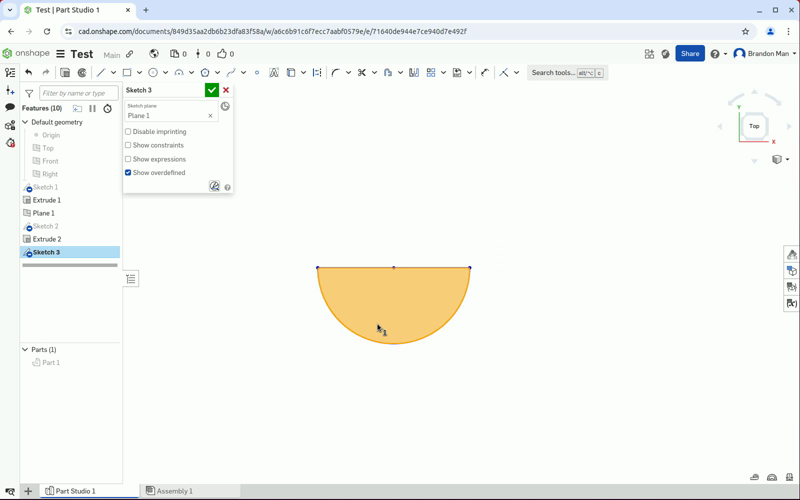
scroll(-6)
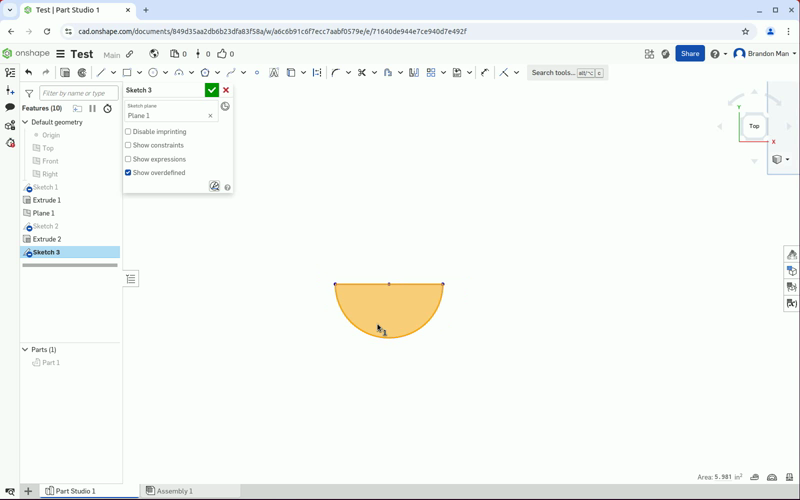
scroll(-6)
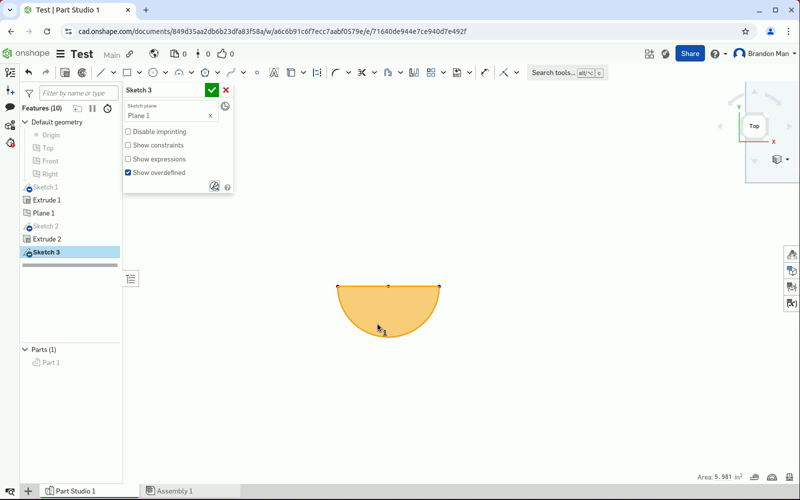
scroll(-6)
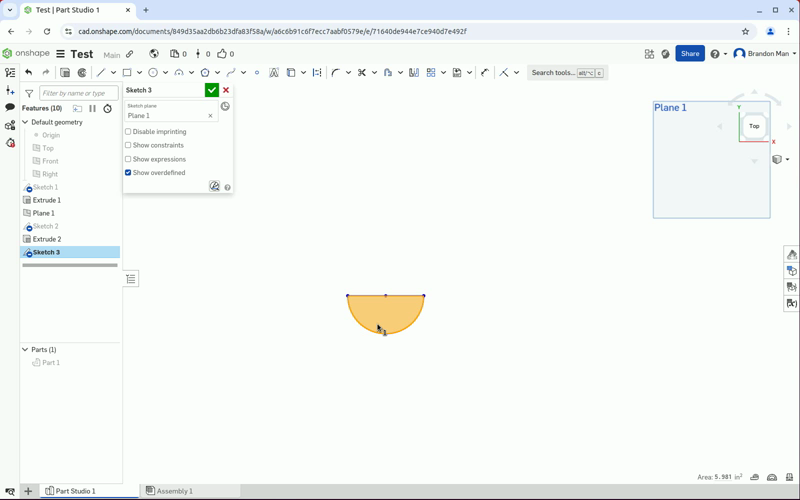
scroll(-6)
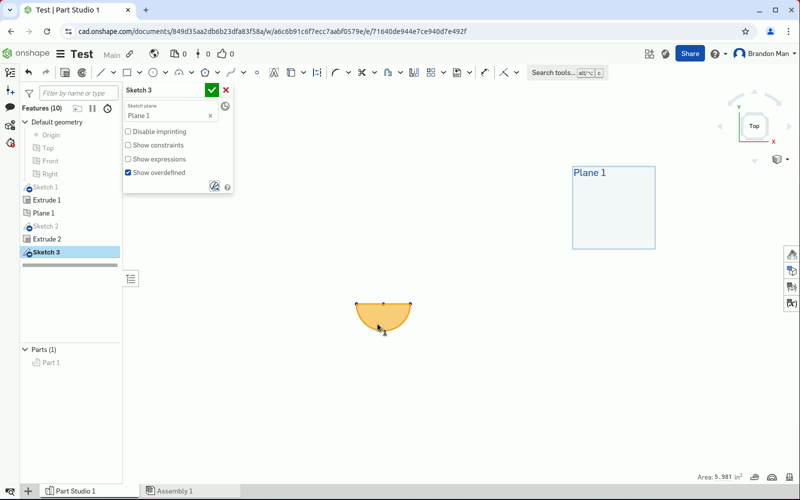
scroll(-6)
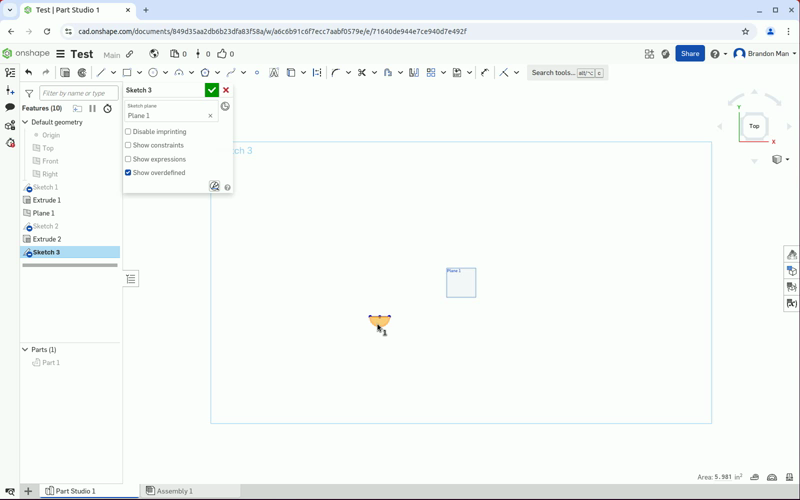
mouse_move(73, 352)
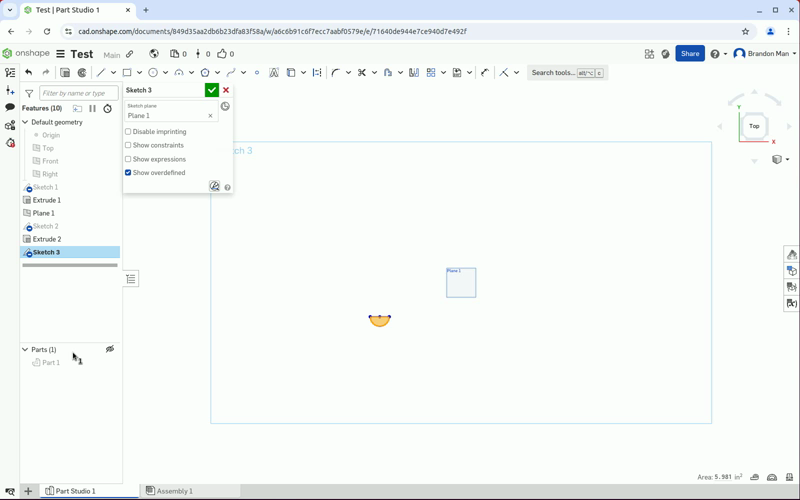
key(shift+y)
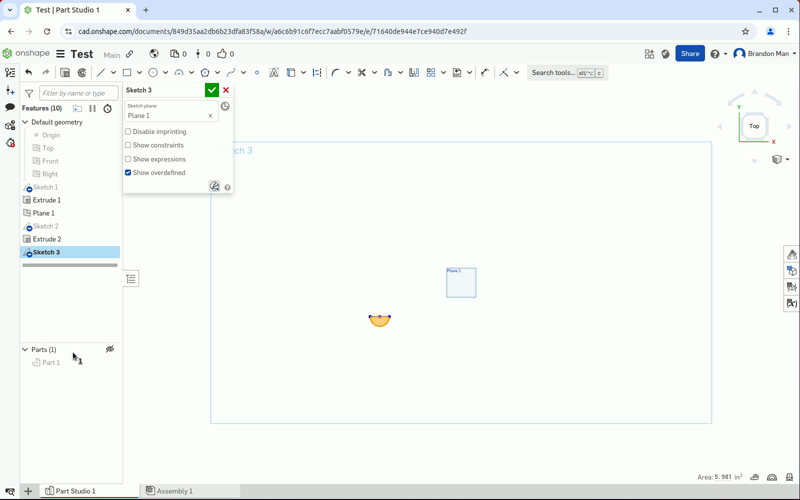
key(shift+e)
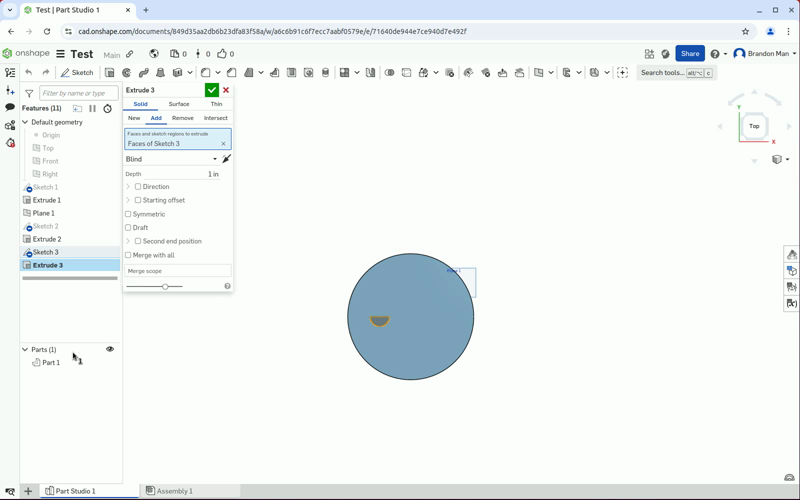
mouse_move(143, 106)
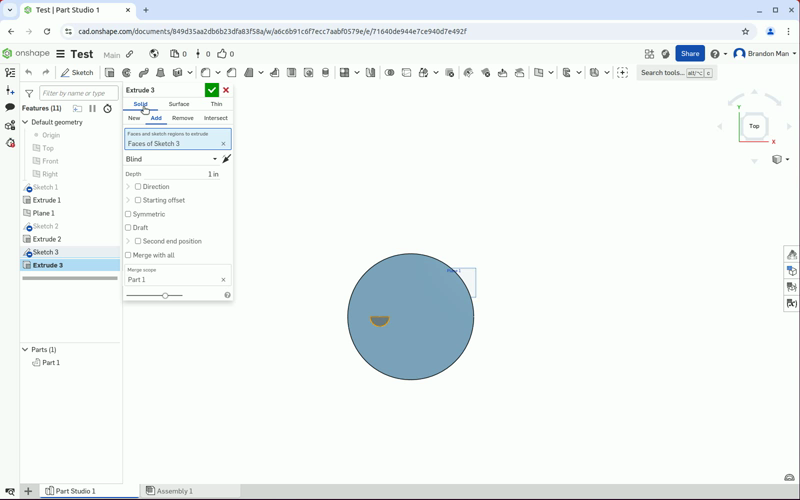
click(143, 106)
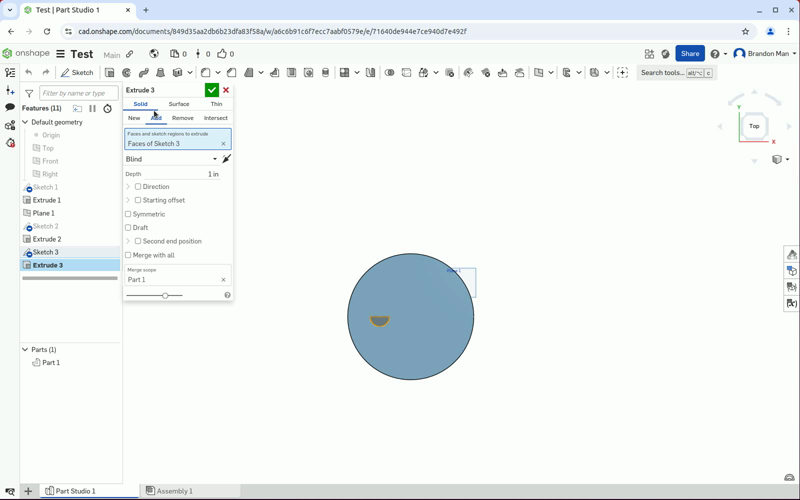
mouse_move(186, 120)
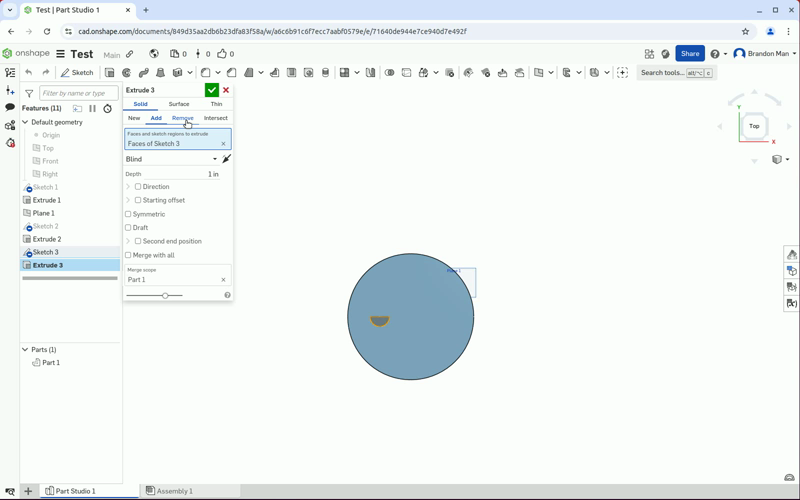
click(186, 120)
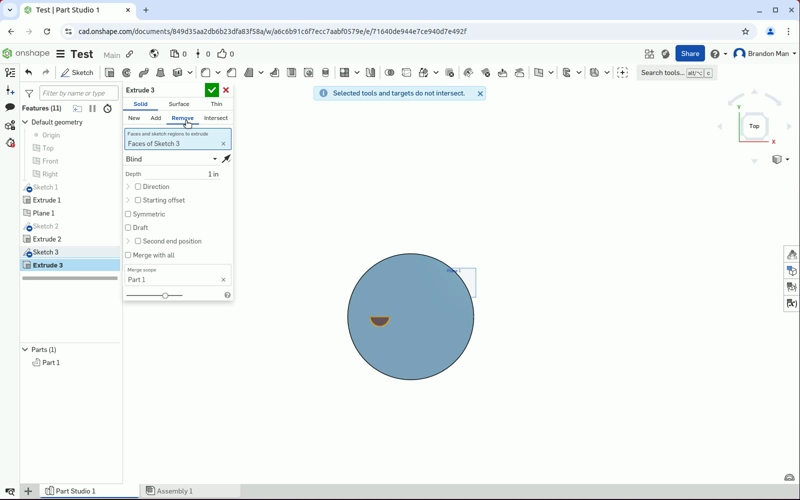
key(tab, 4)
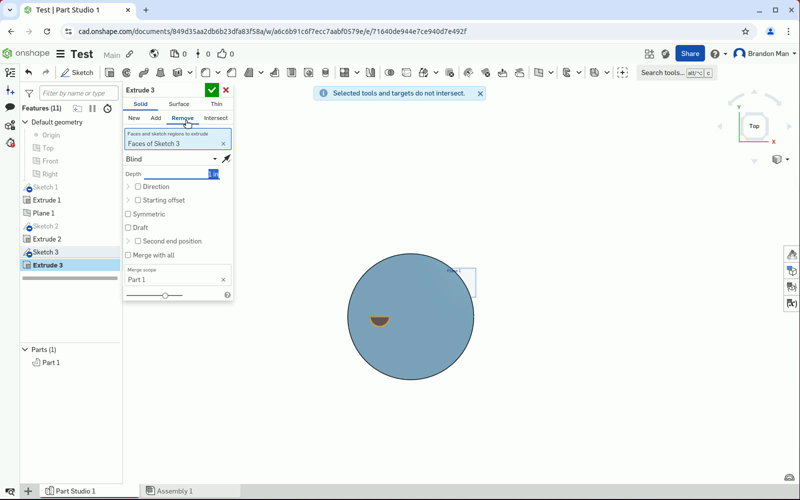
text(4.574)
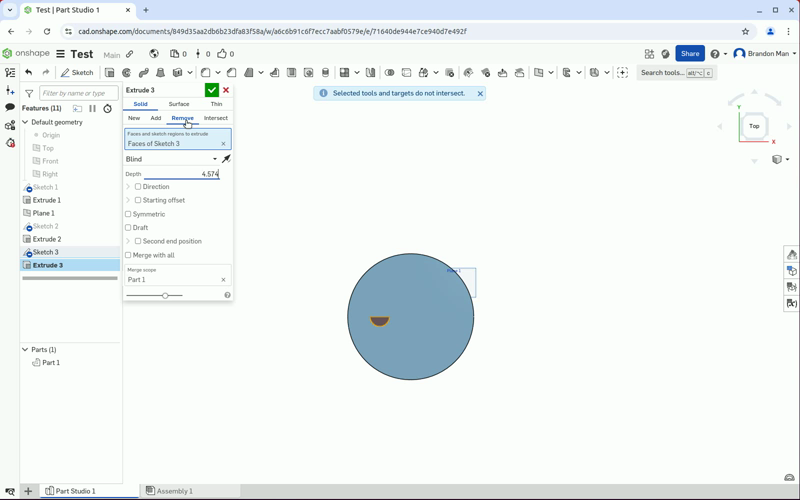
key(tab, 6)
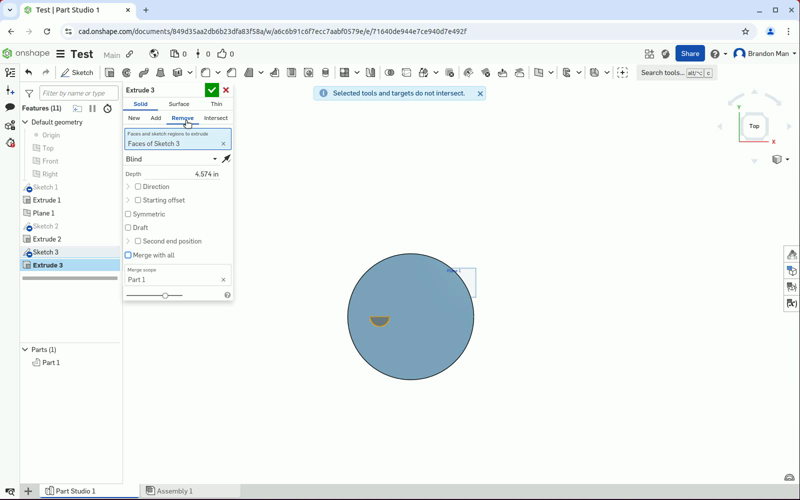
key(space)
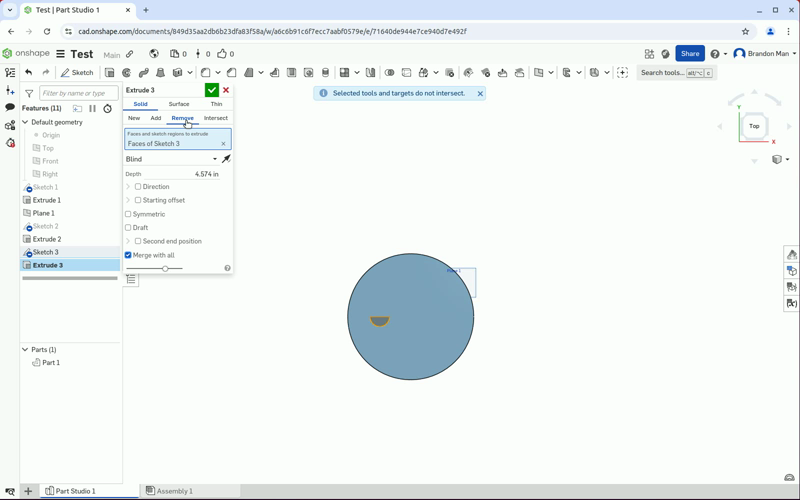
key(enter)
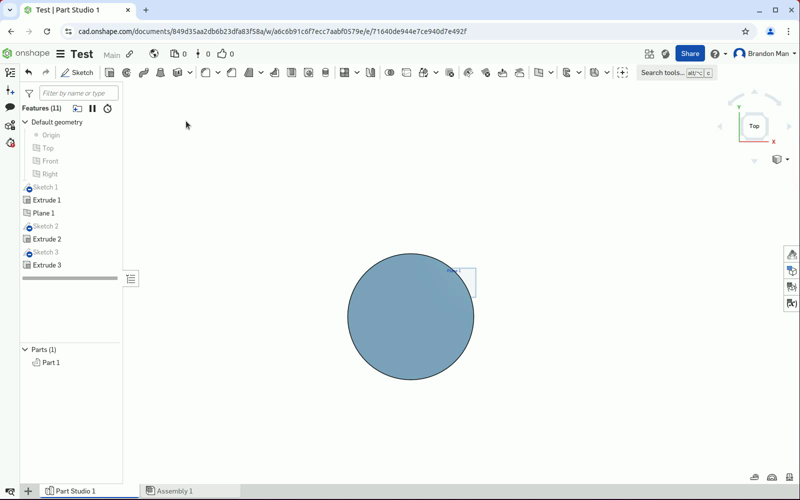
key(shift+h)
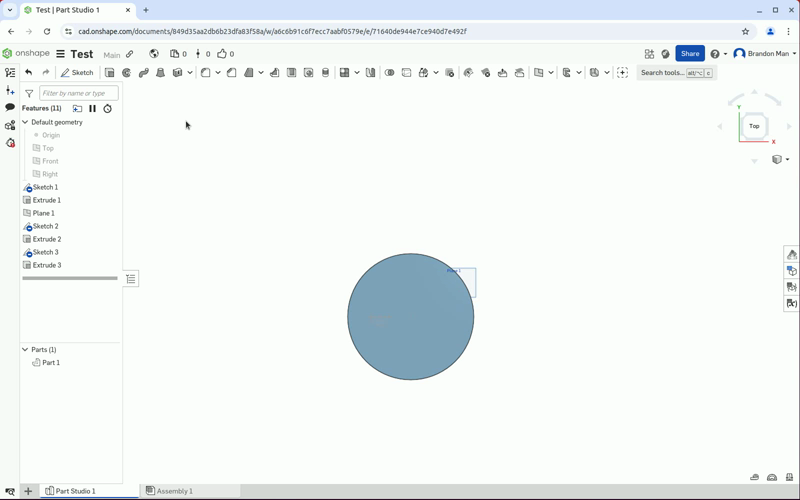
key(shift+h)
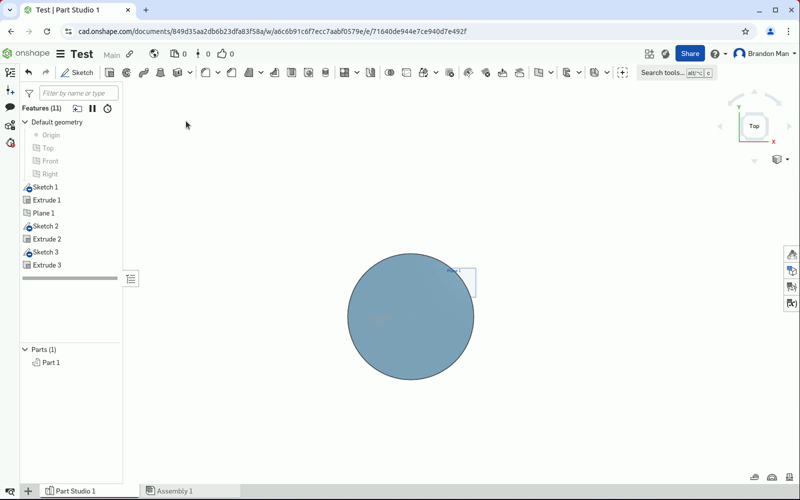
key(shift+7)
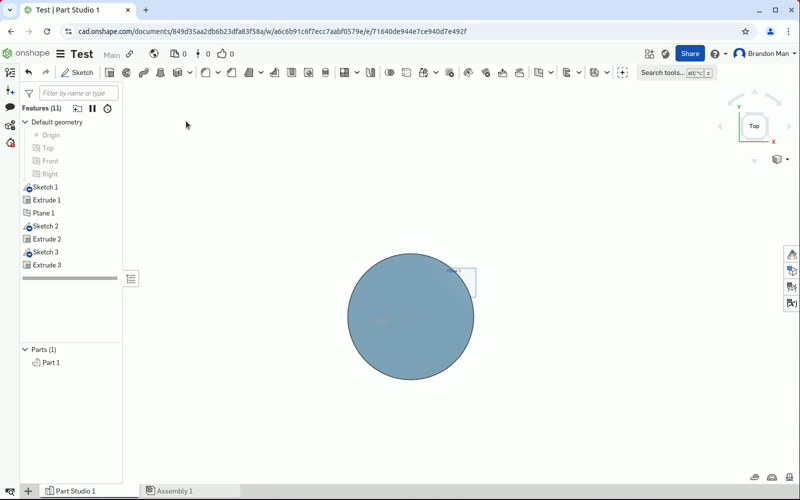
key(up, 3)
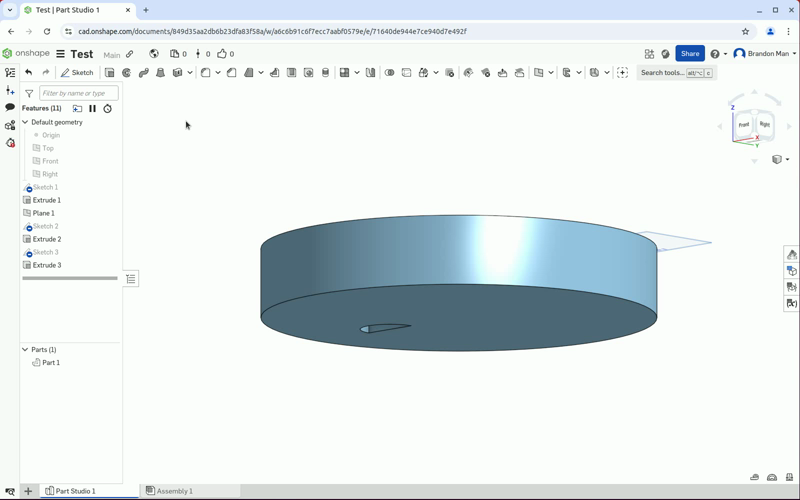
key(left, 3)
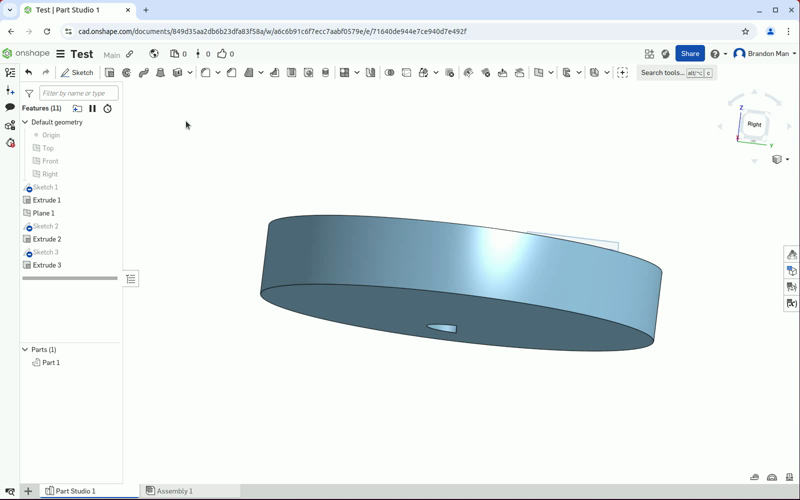
key(right, 3)
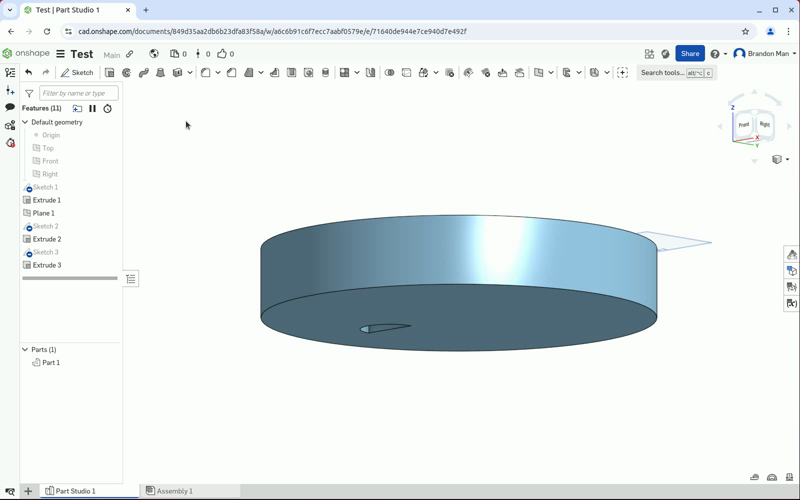
key(down, 3)
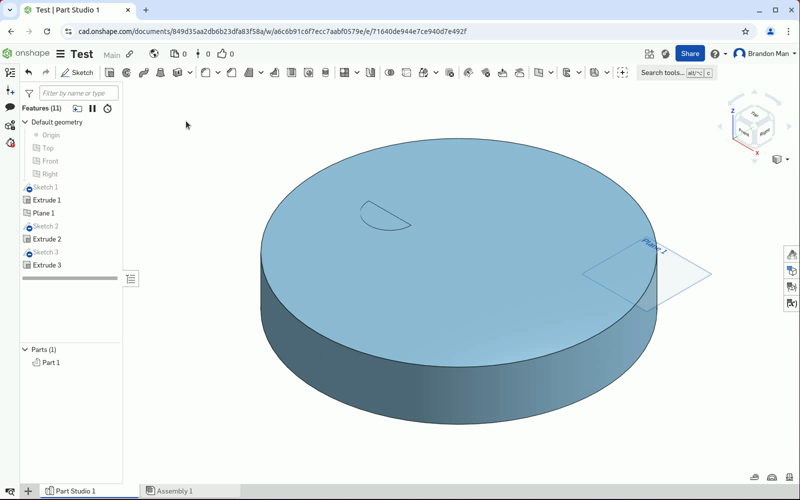
mouse_move(73, 189)
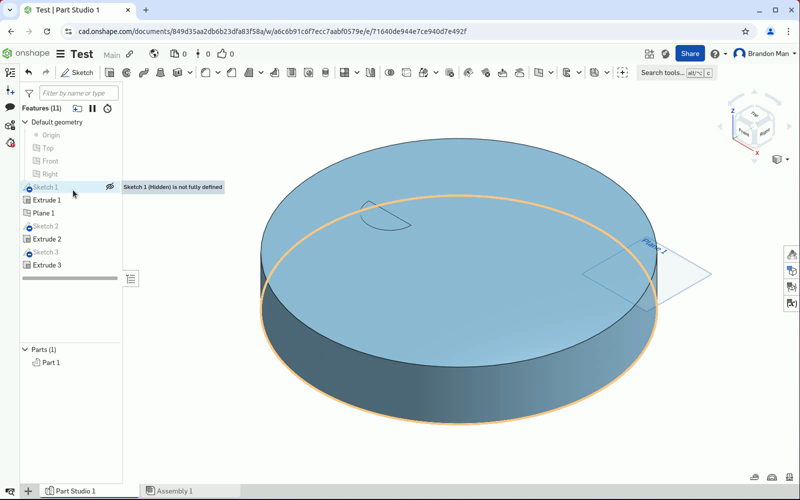
click(73, 189)